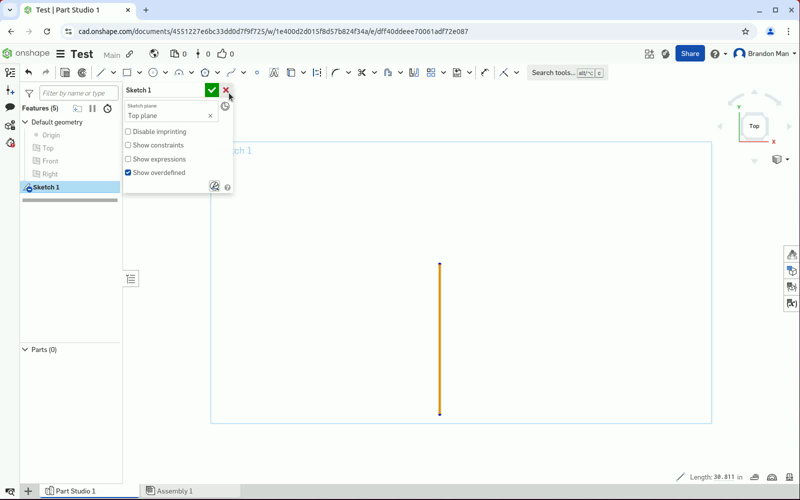
key(shift+h)
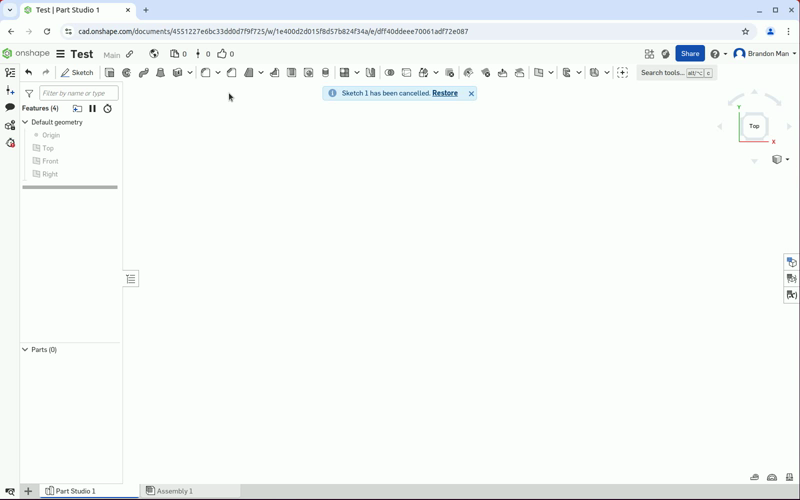
mouse_move(73, 352)
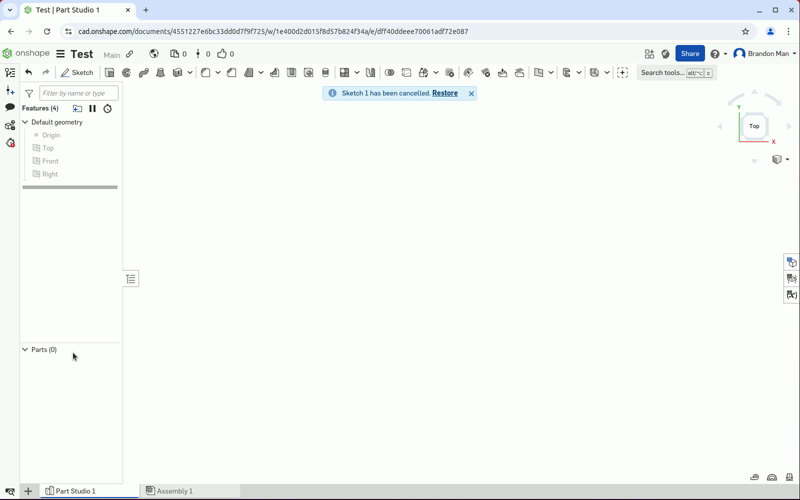
key(y)
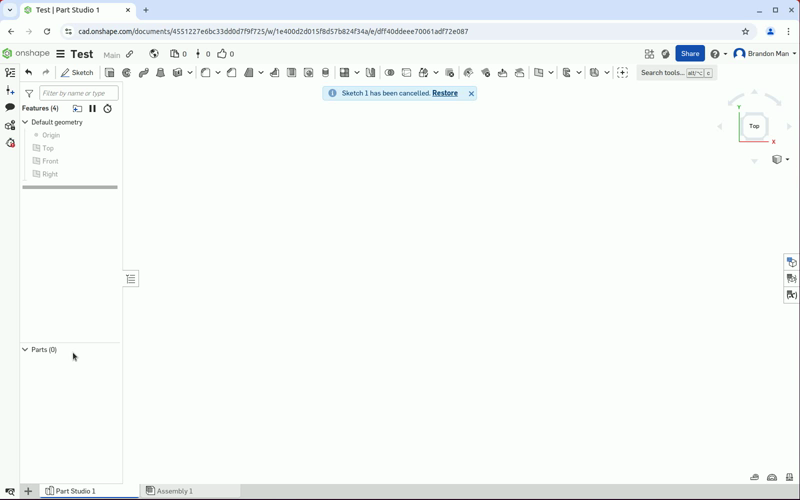
key(shift+p)
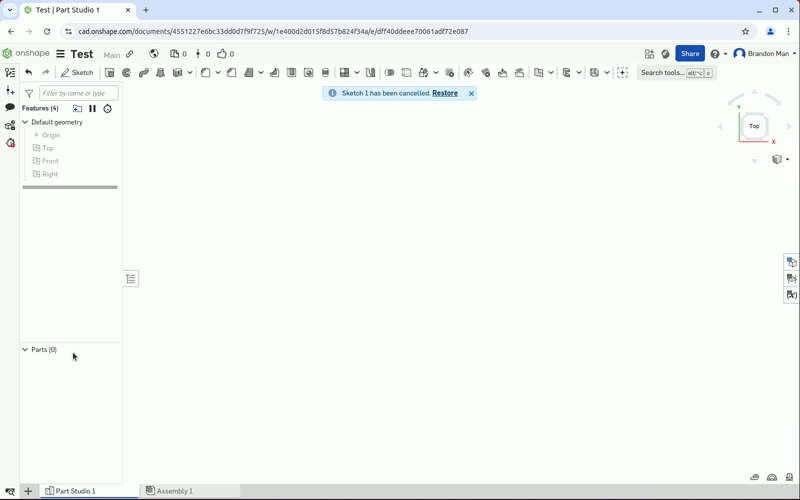
key(space)
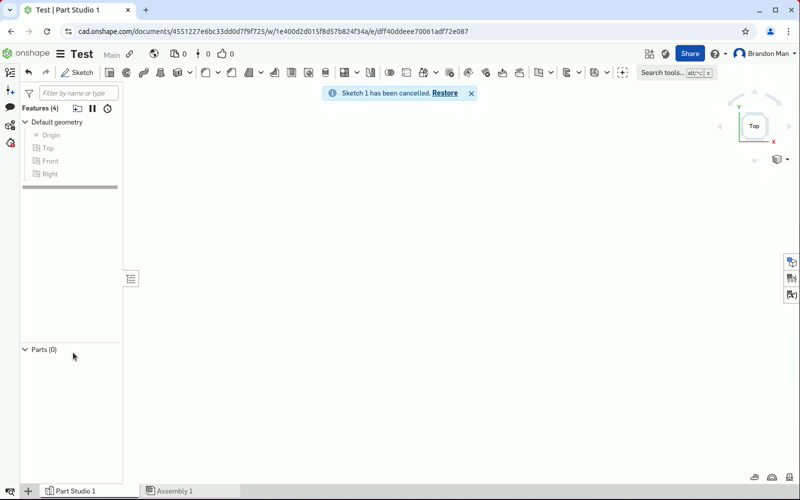
key_down(shift)
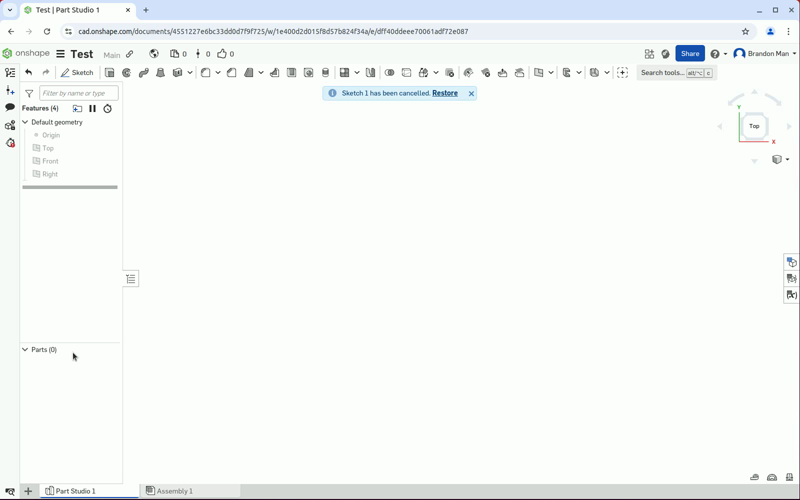
key(up)
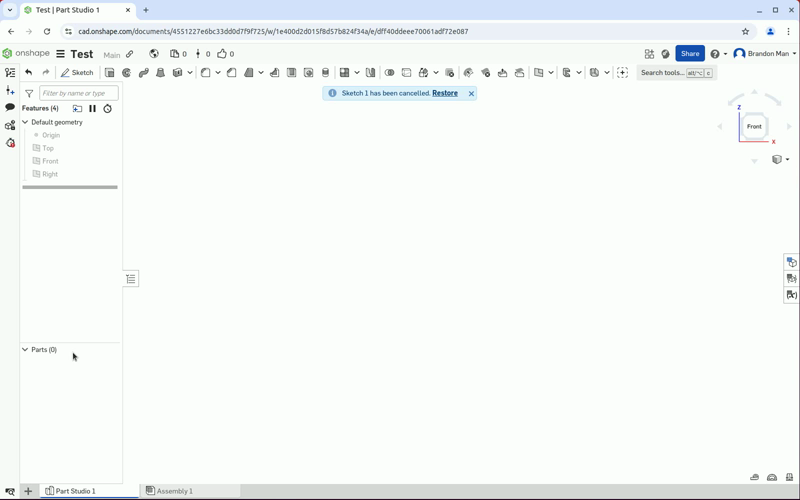
key_up(shift)
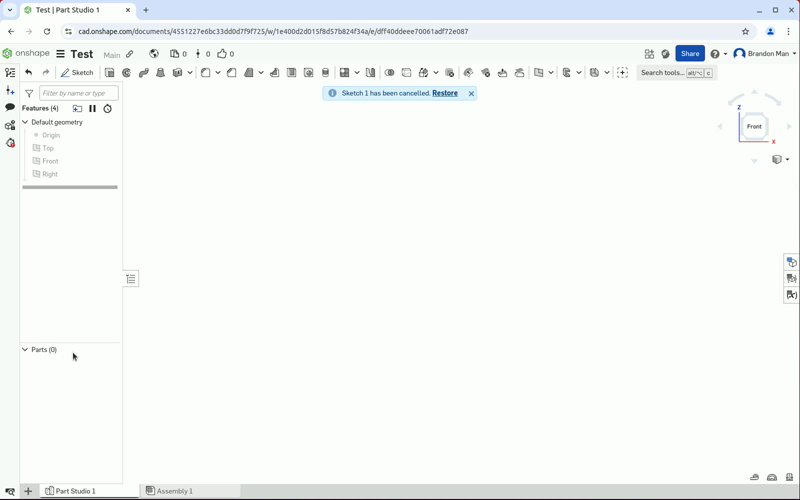
mouse_move(73, 352)
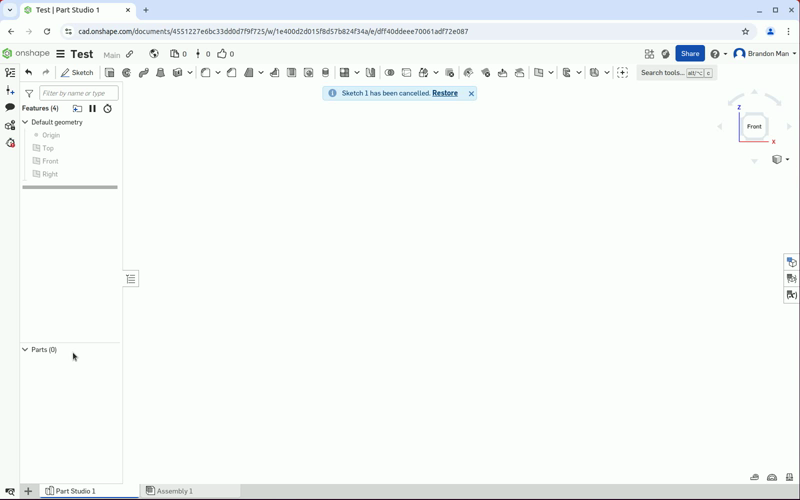
key(shift+y)
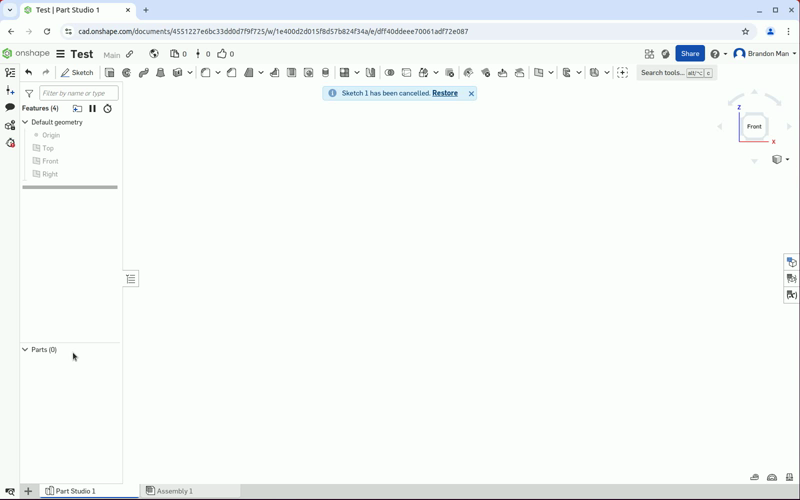
key(shift+s)
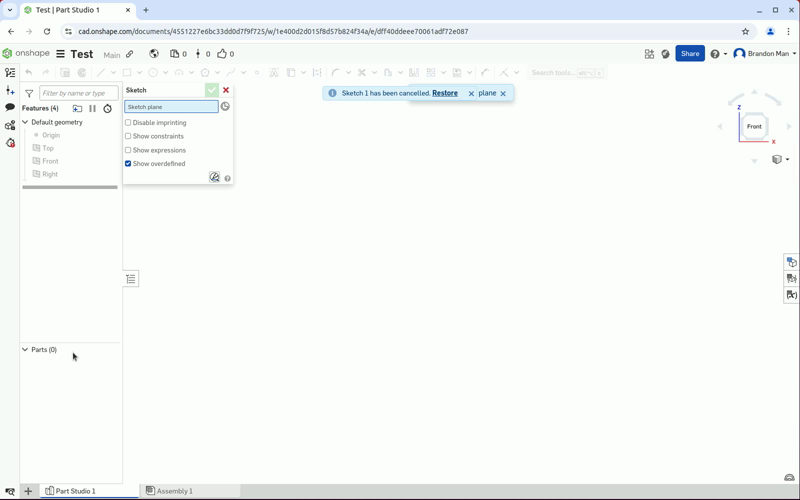
mouse_move(73, 163)
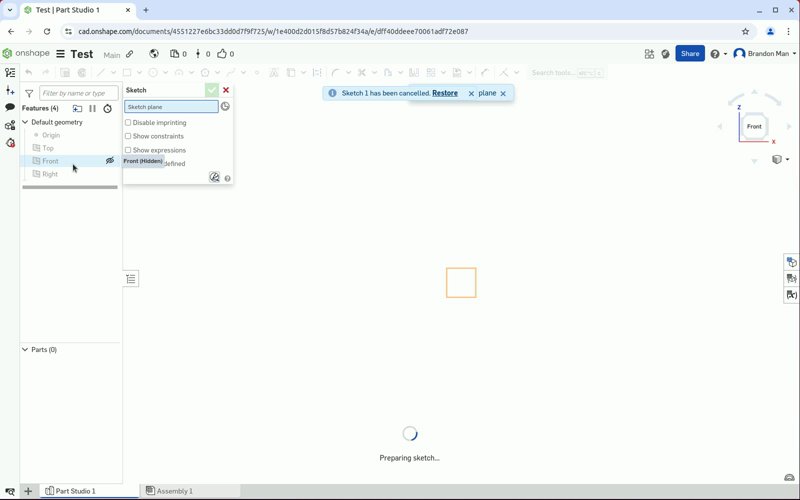
click(73, 163)
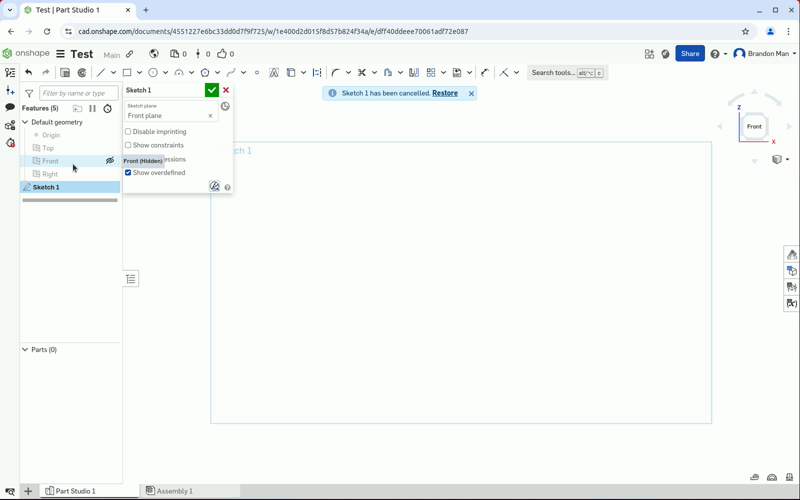
mouse_move(73, 352)
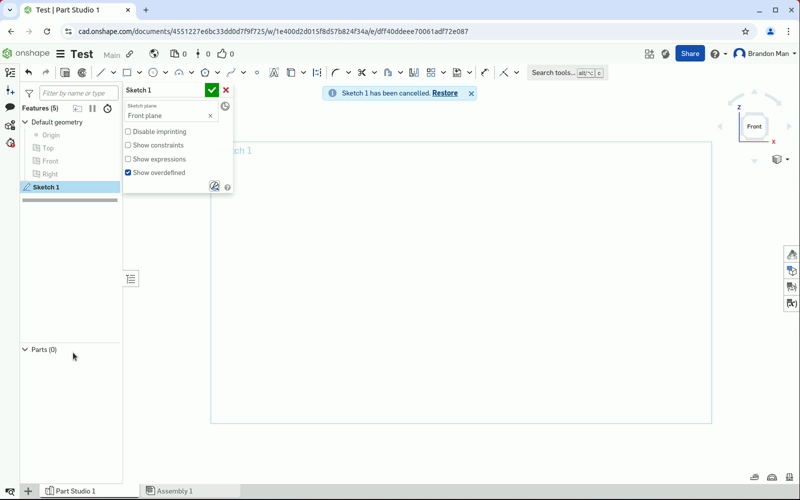
key(y)
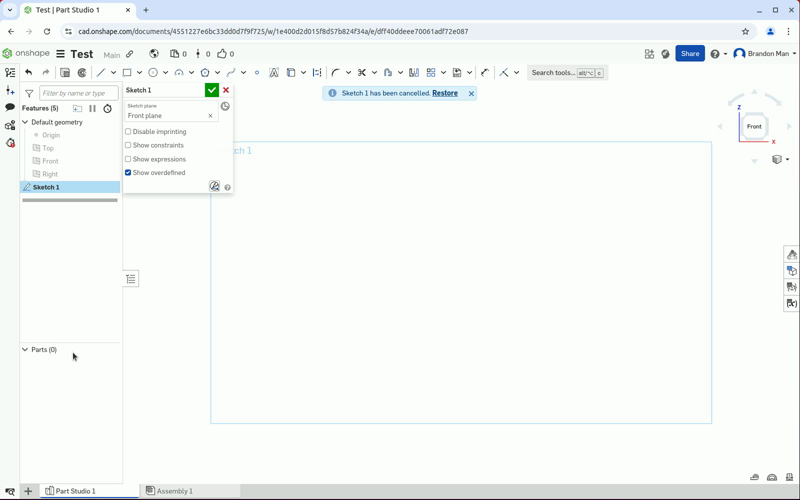
key(l)
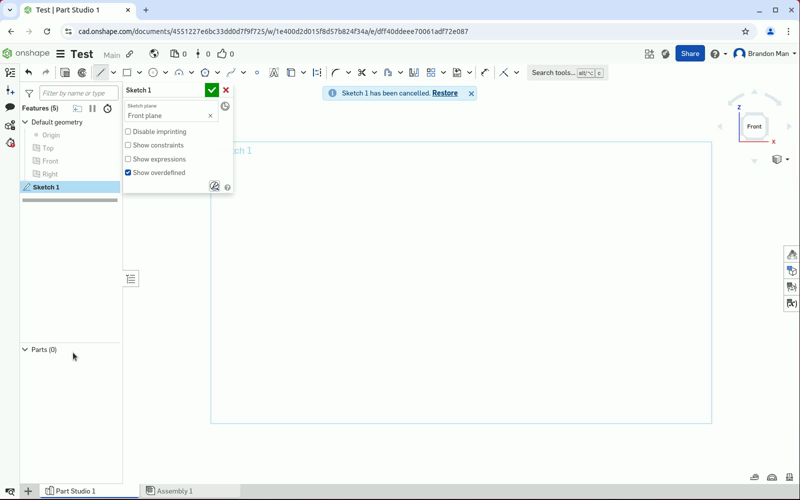
key_down(shift)
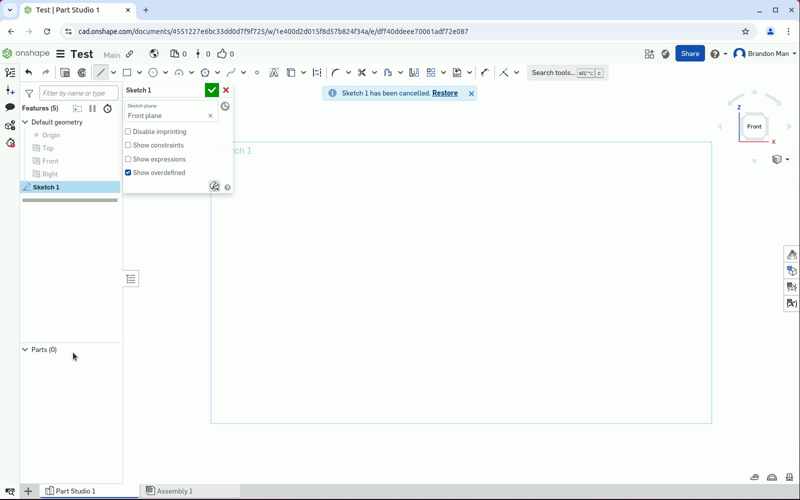
mouse_move(348, 282)
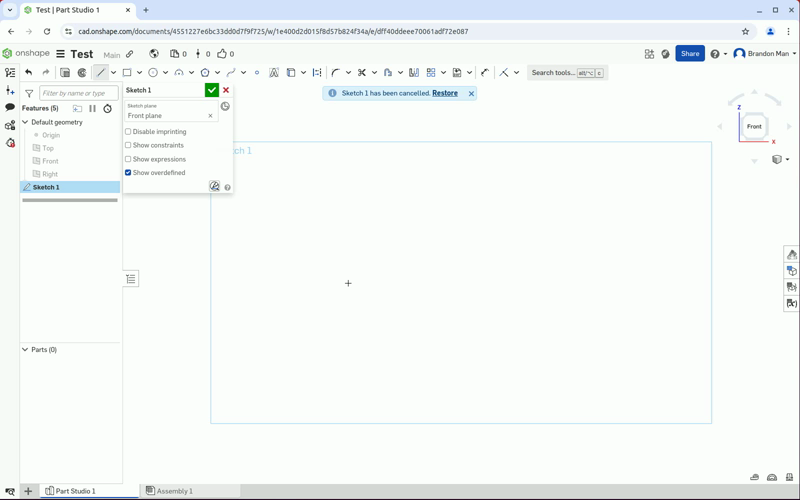
click(348, 282)
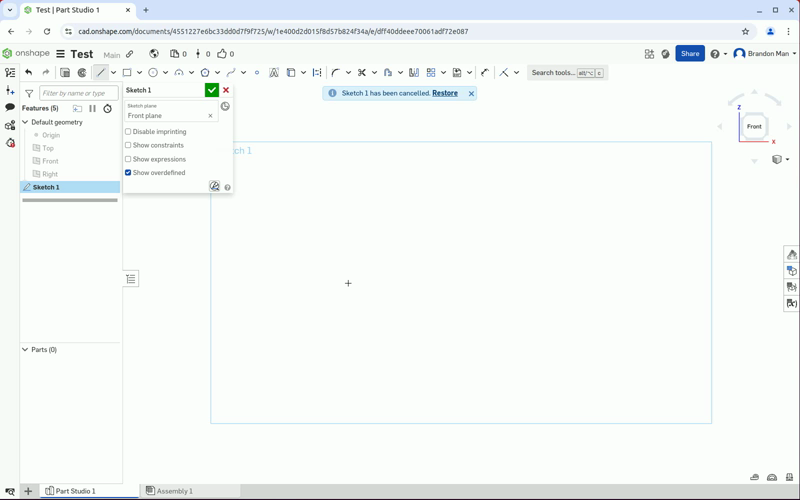
key_up(shift)
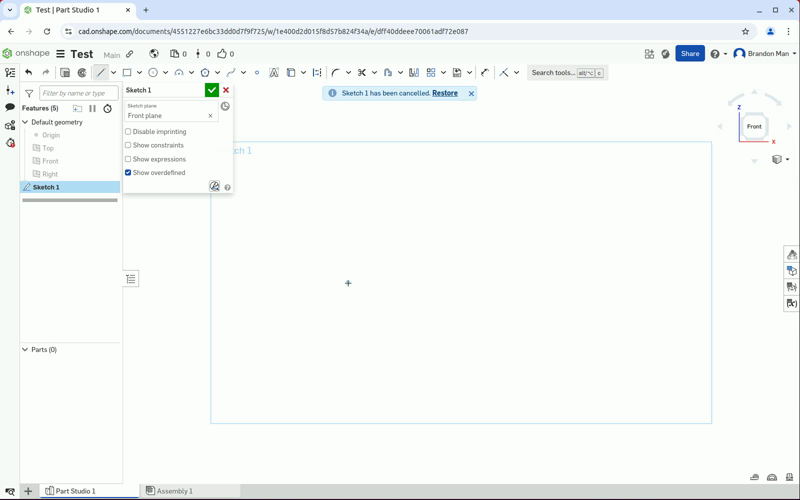
key_down(shift)
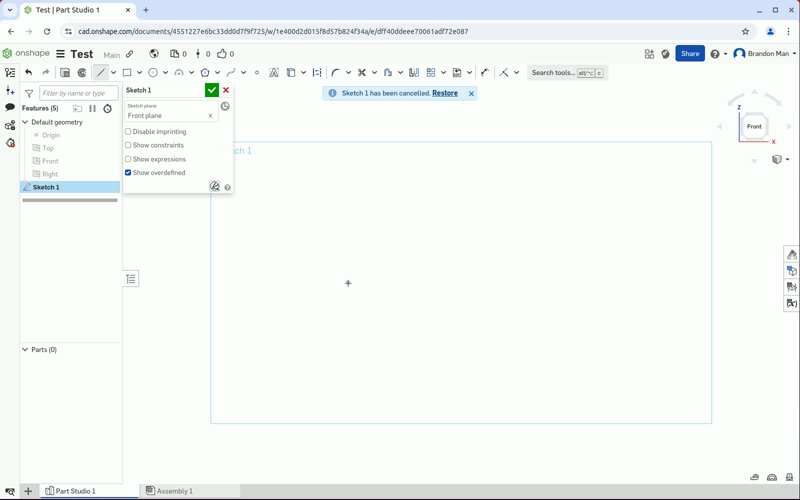
mouse_move(460, 282)
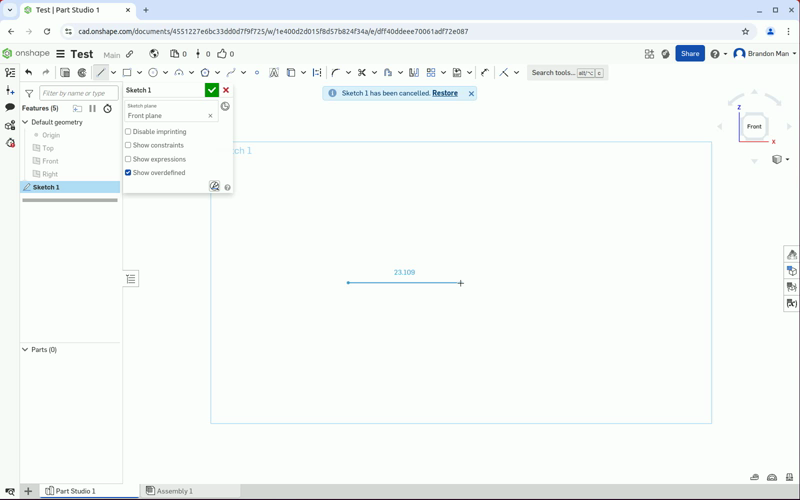
click(460, 282)
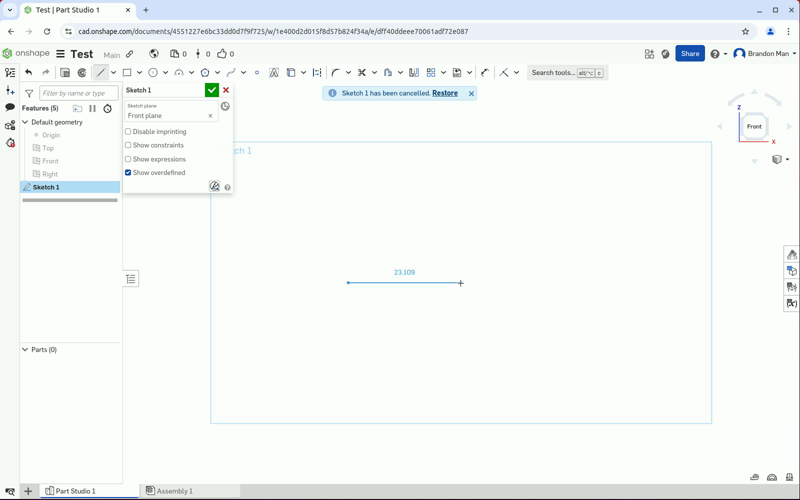
key_up(shift)
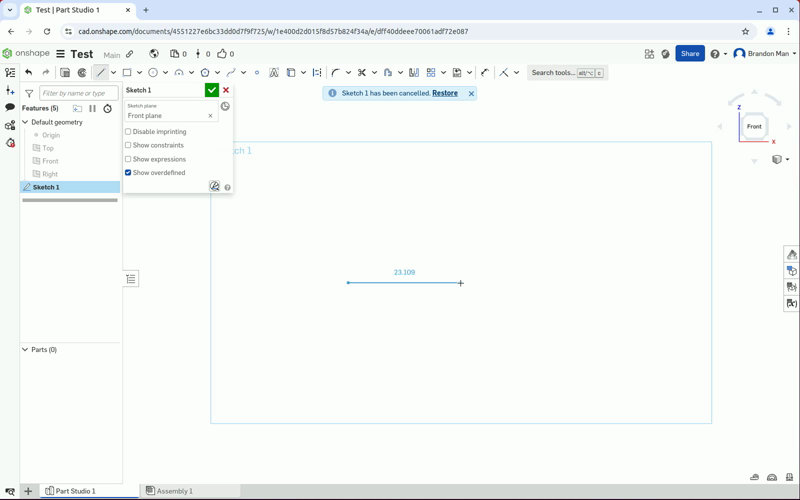
key_down(shift)
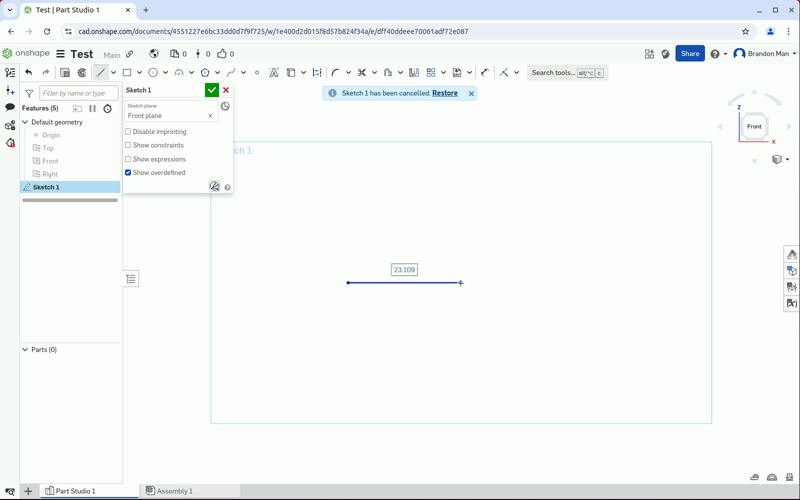
mouse_move(460, 170)
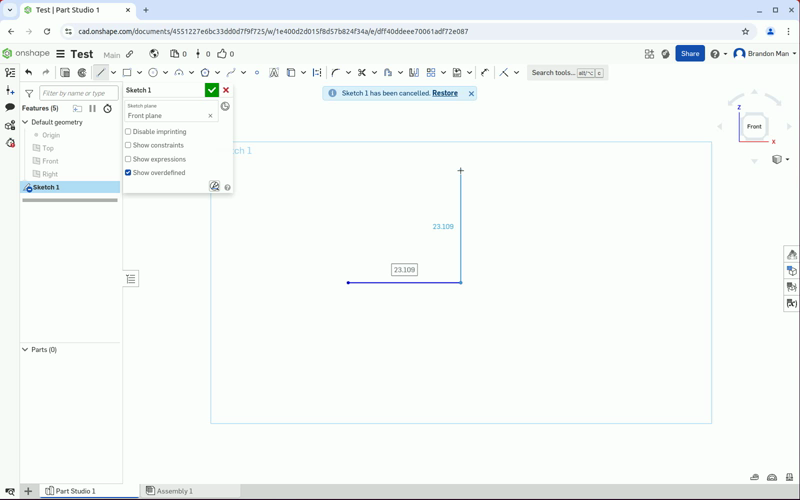
click(460, 170)
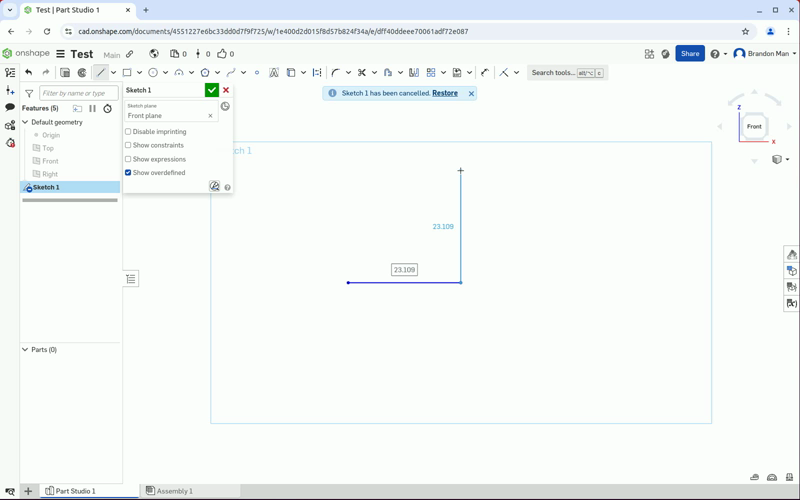
key_up(shift)
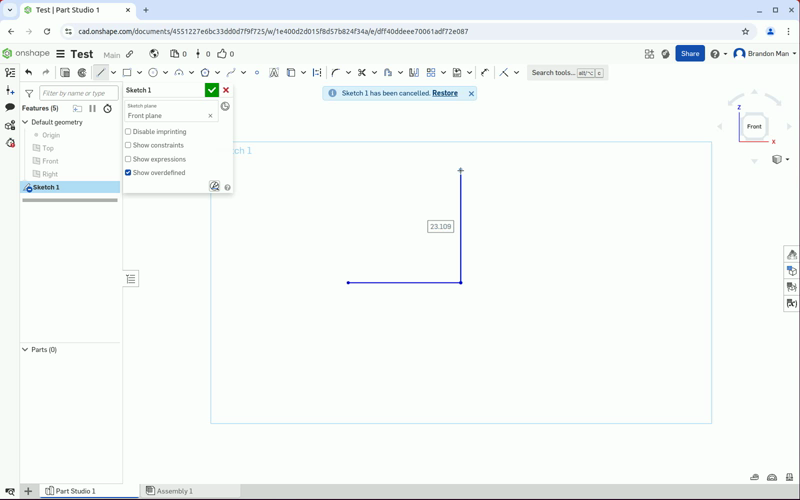
key_down(shift)
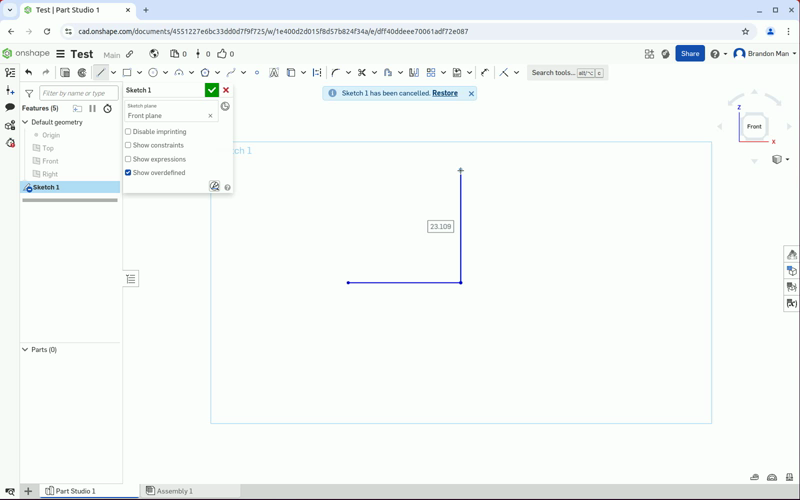
mouse_move(348, 170)
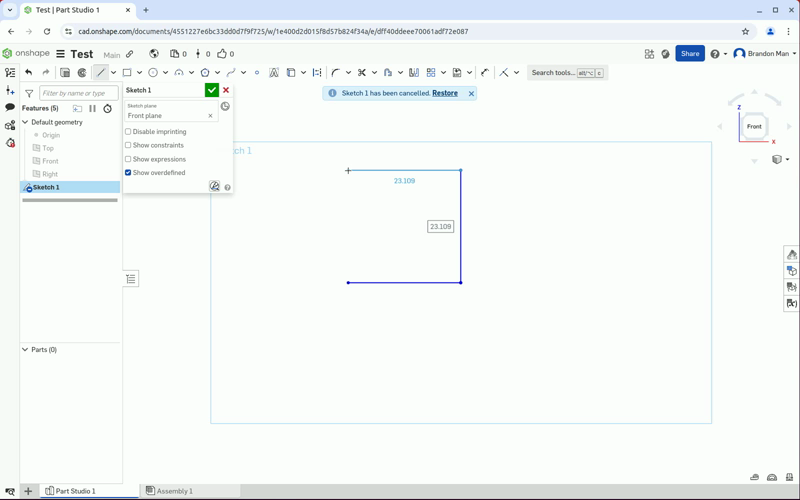
click(348, 170)
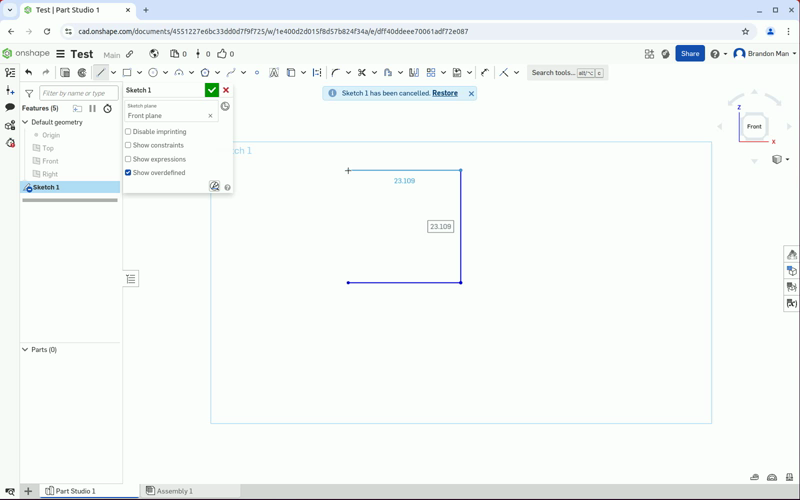
key_up(shift)
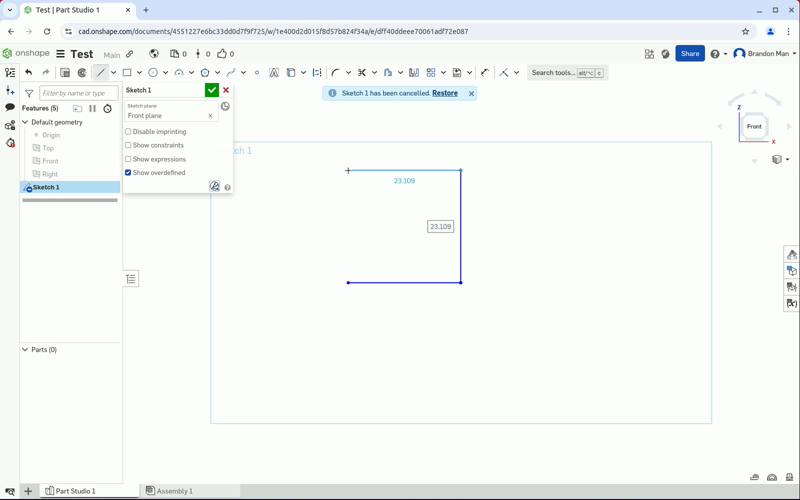
key_down(shift)
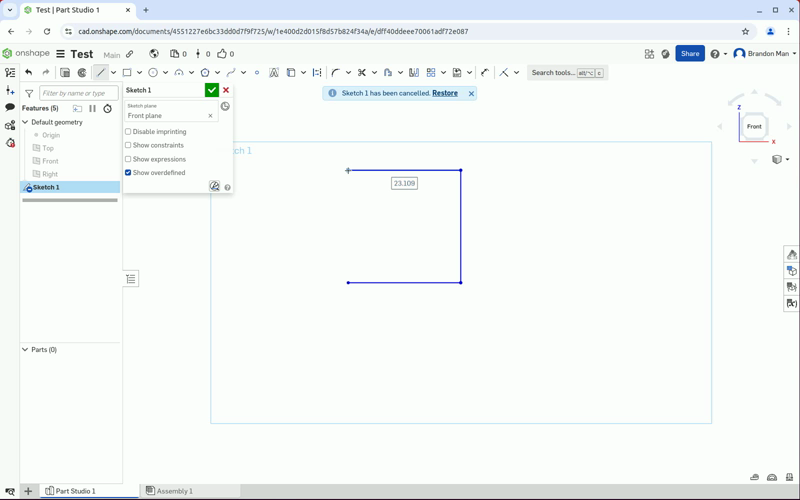
mouse_move(348, 282)
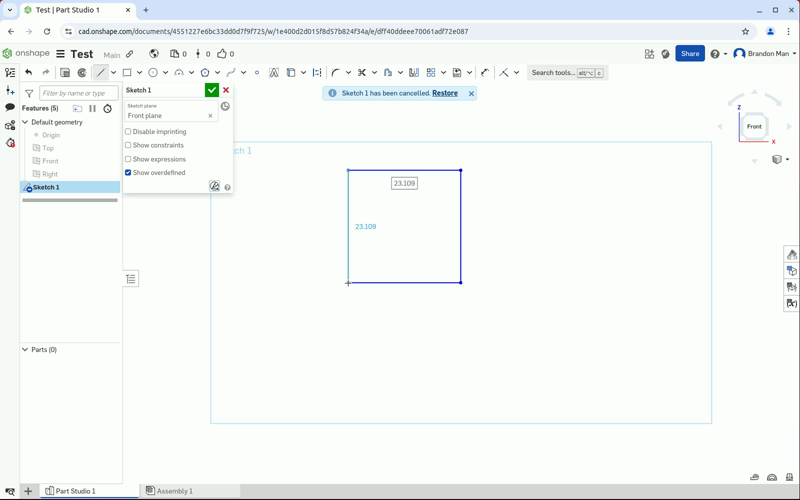
key_up(shift)
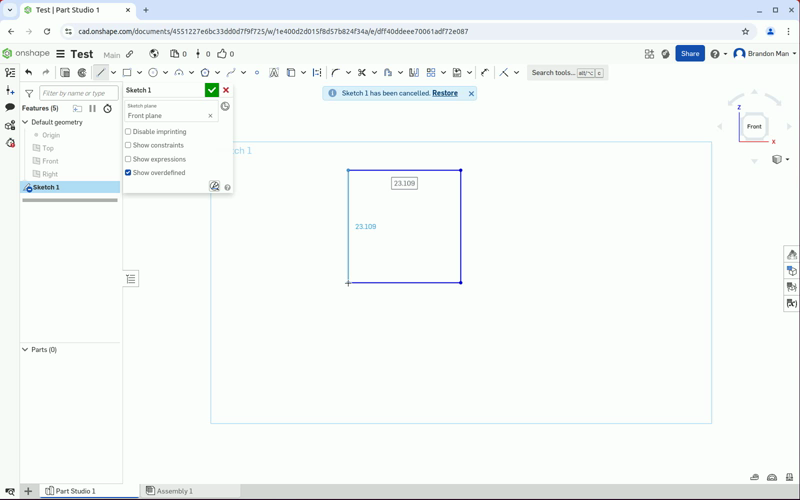
click(348, 282)
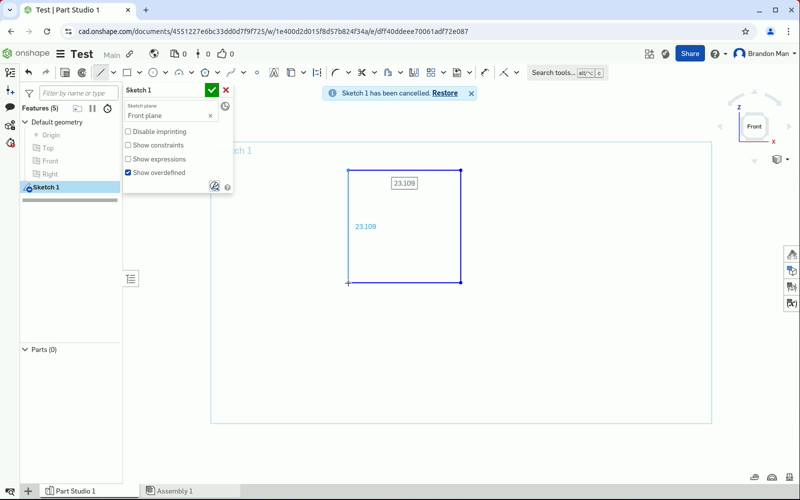
key(esc)
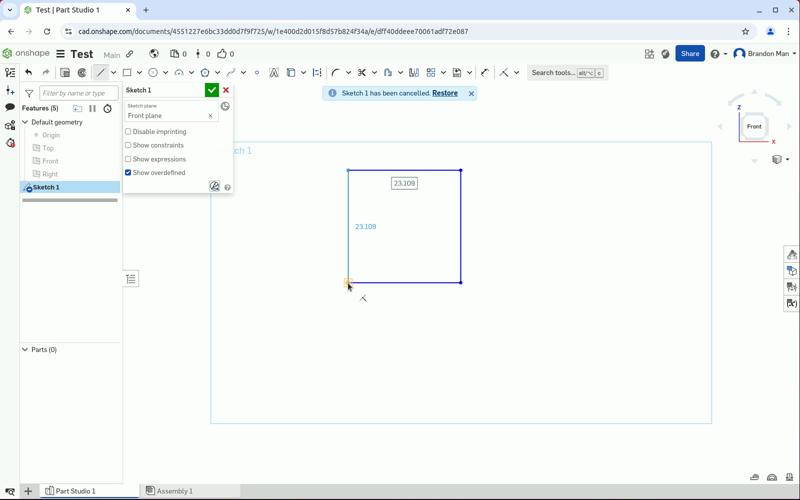
mouse_move(382, 231)
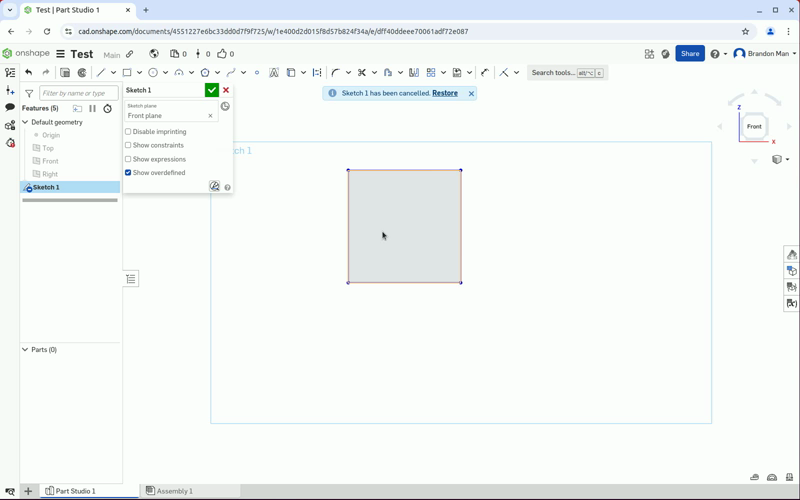
click(382, 231)
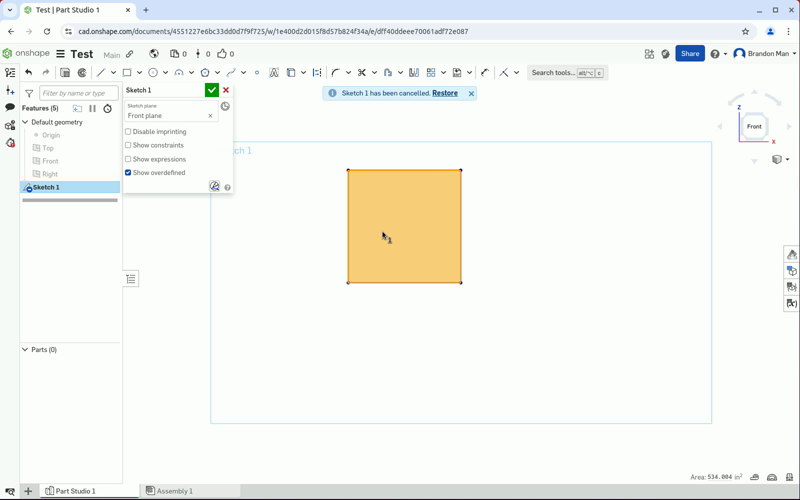
mouse_move(73, 352)
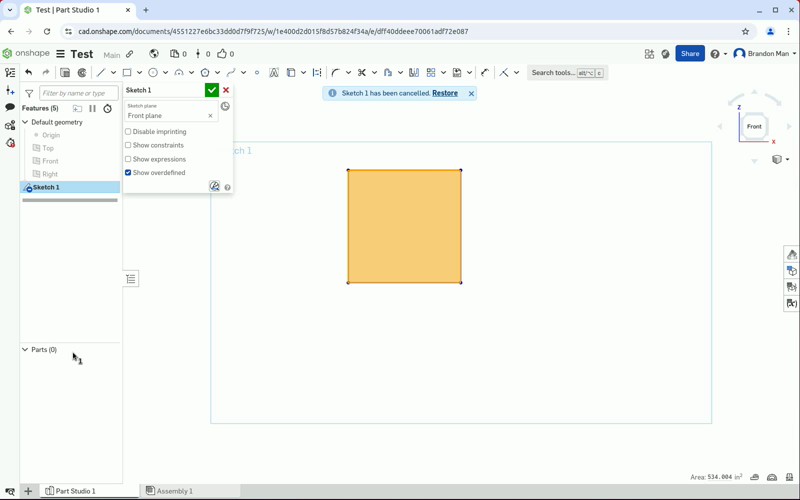
key(shift+y)
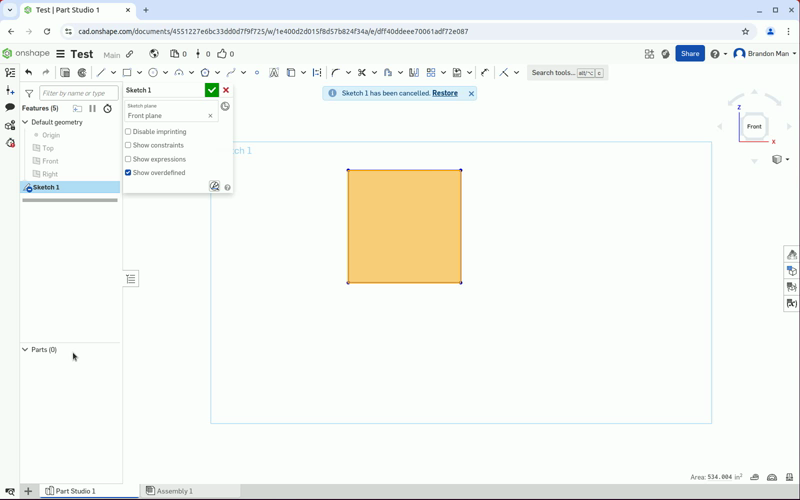
key(shift+e)
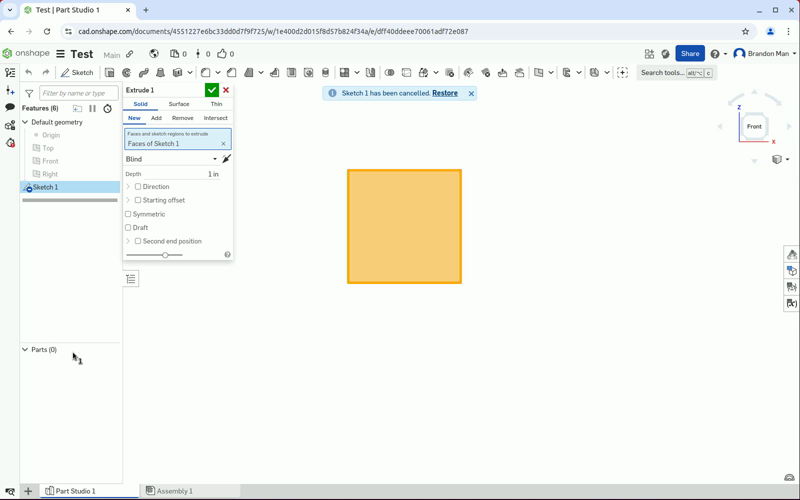
mouse_move(143, 106)
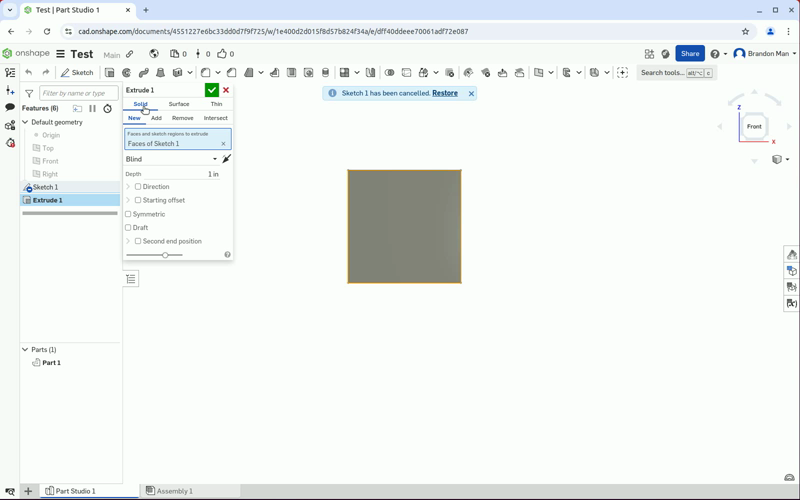
click(143, 106)
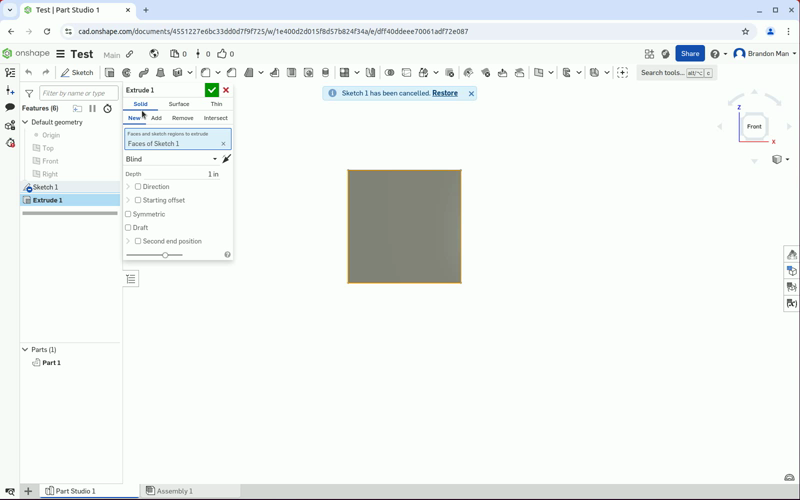
mouse_move(137, 120)
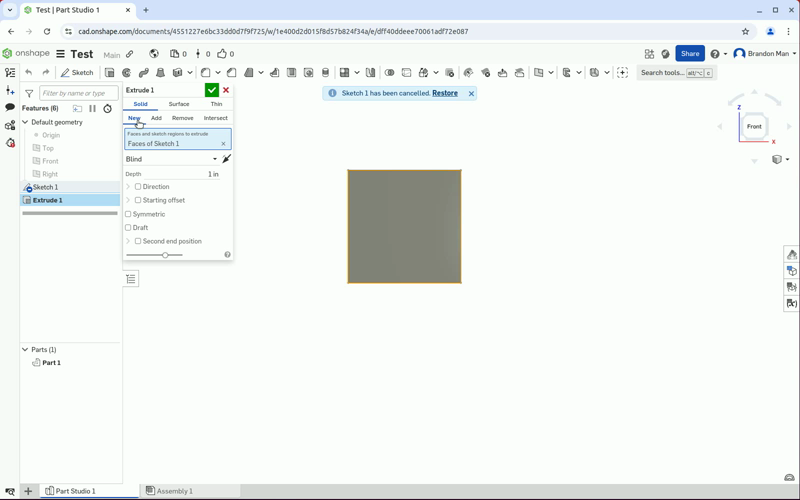
click(137, 120)
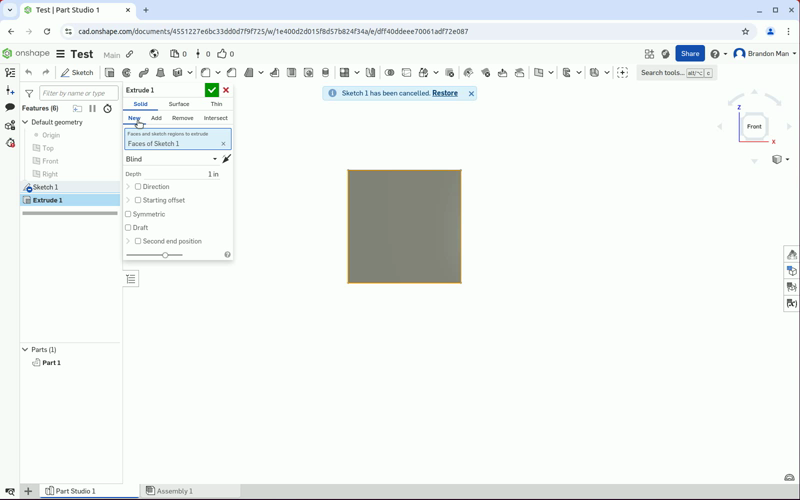
key(tab, 4)
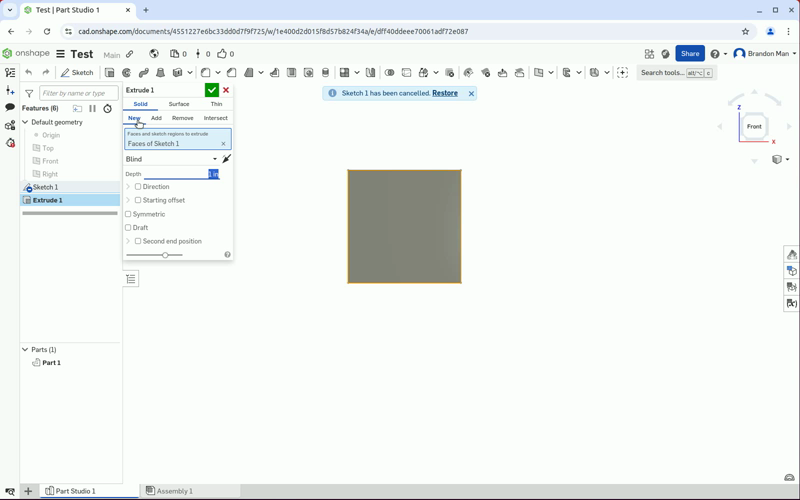
text(23.108)
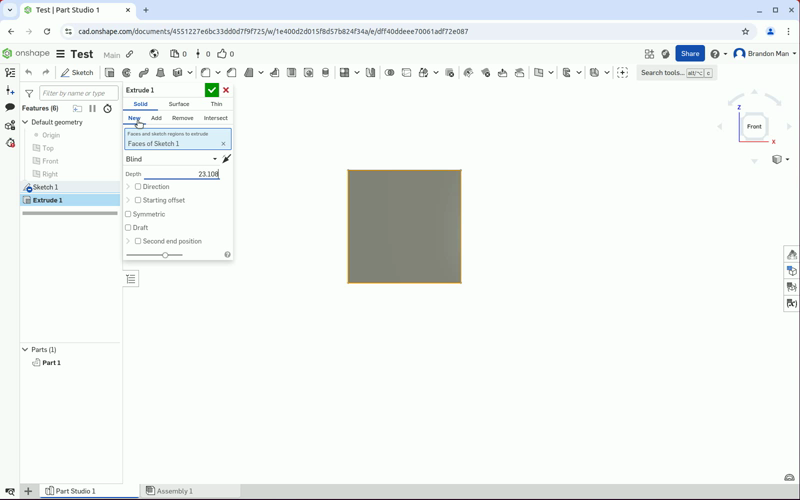
key(enter)
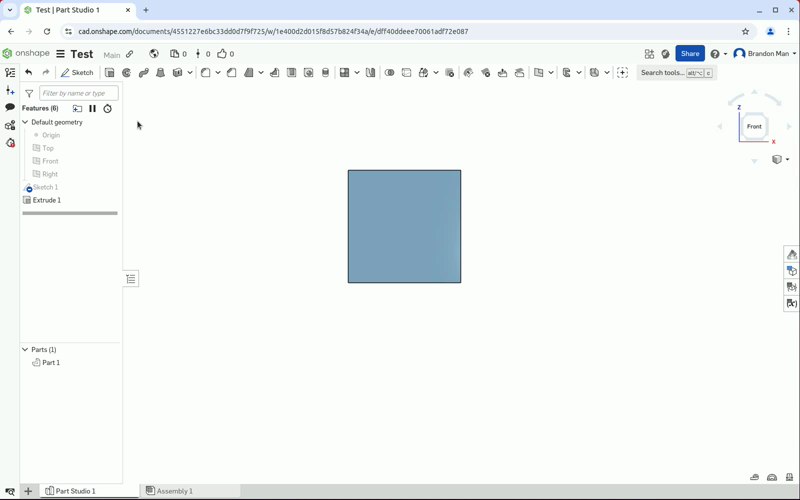
key(shift+h)
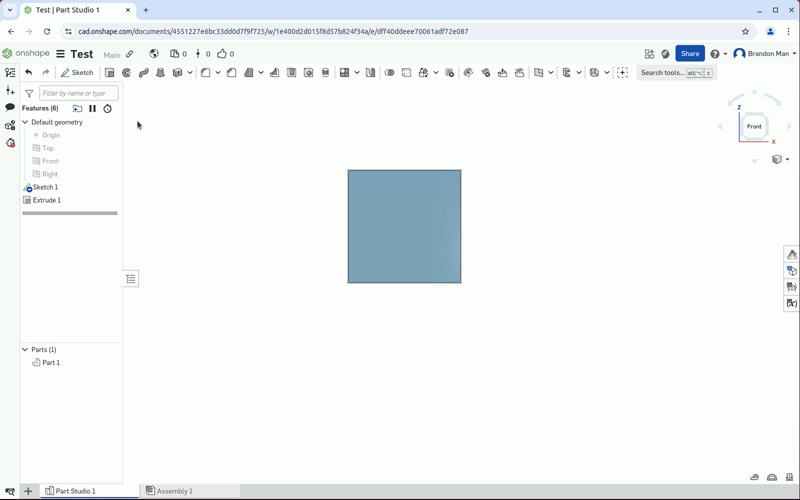
key(shift+h)
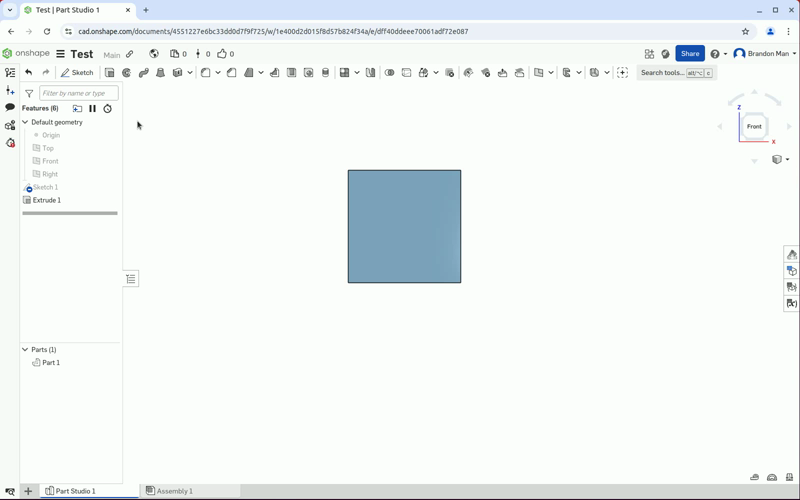
mouse_move(73, 189)
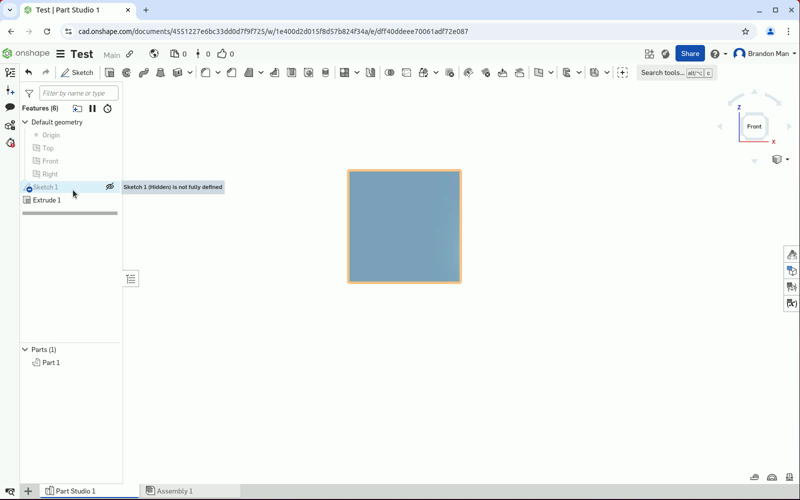
click(73, 189)
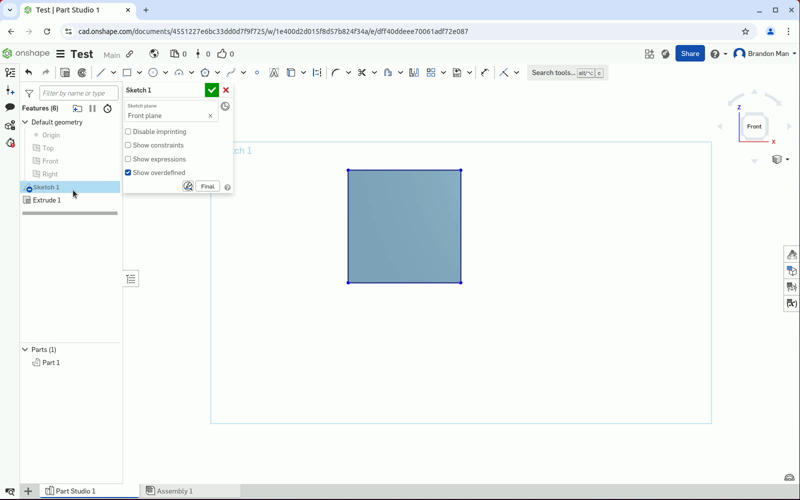
mouse_move(229, 92)
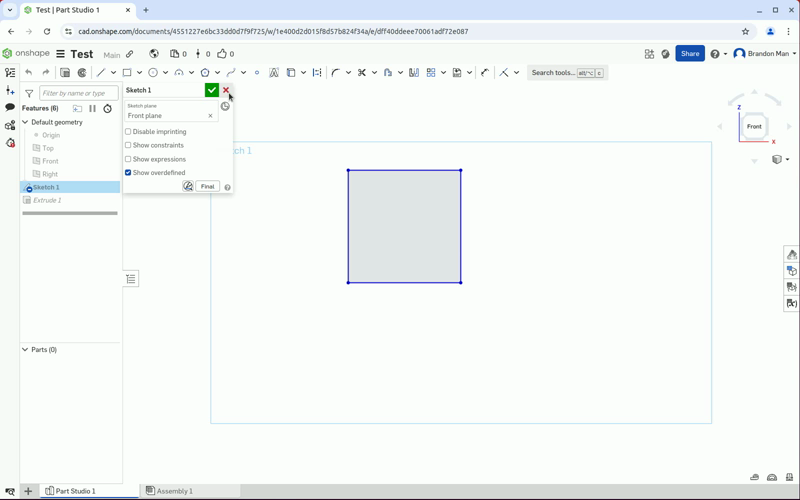
click(229, 92)
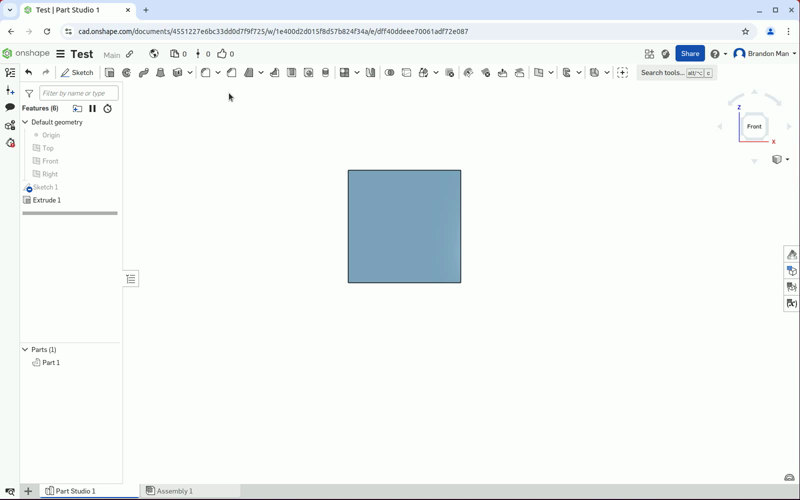
mouse_move(541, 75)
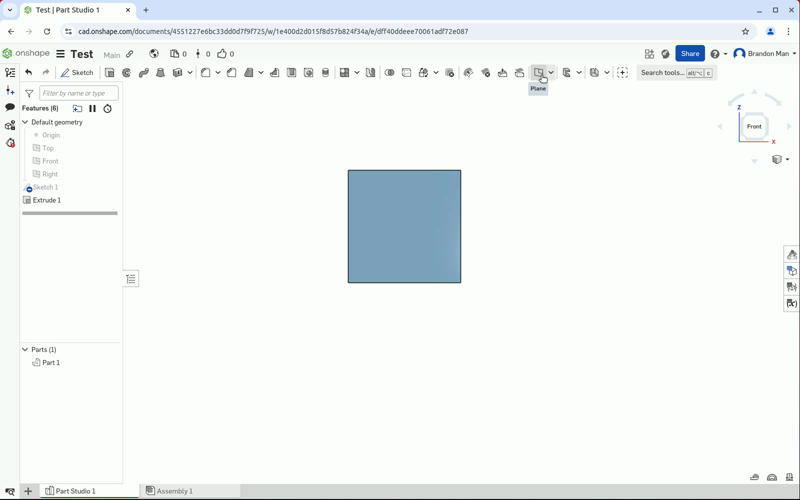
click(541, 75)
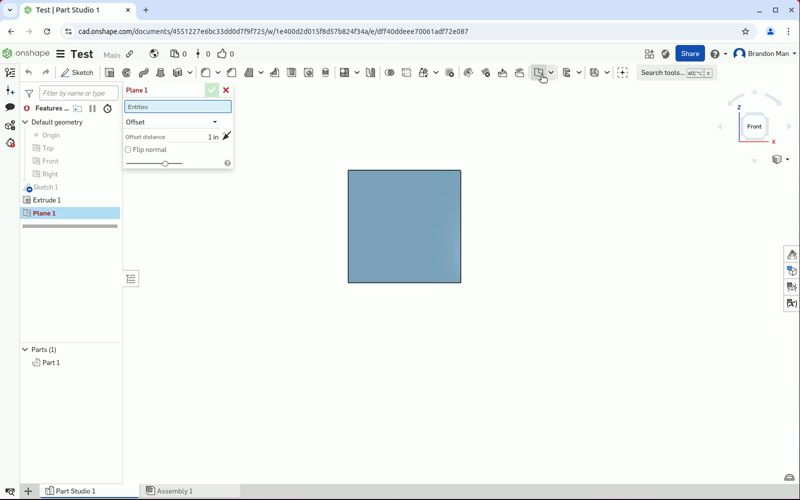
mouse_move(73, 163)
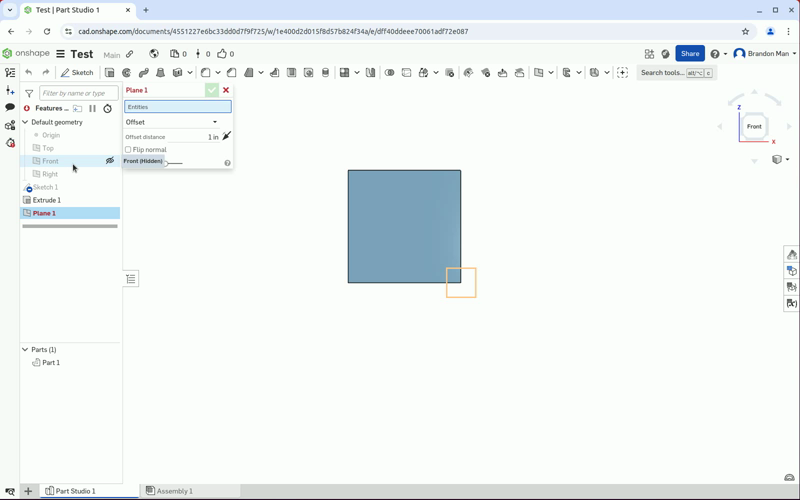
click(73, 163)
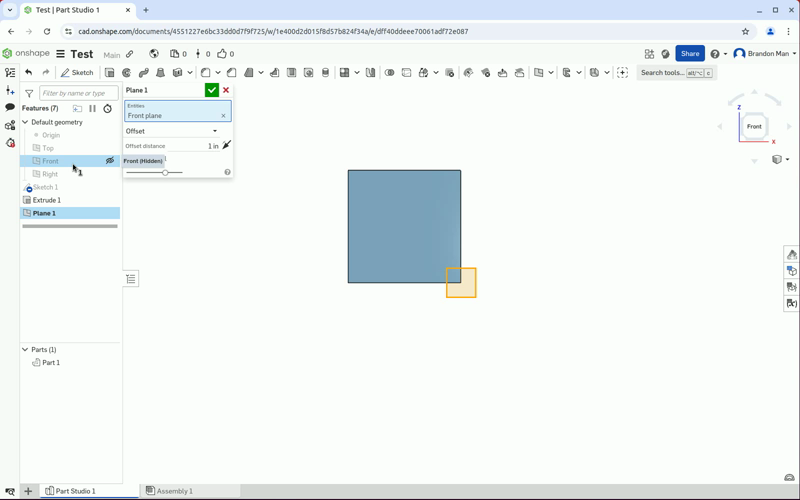
key(tab, 2)
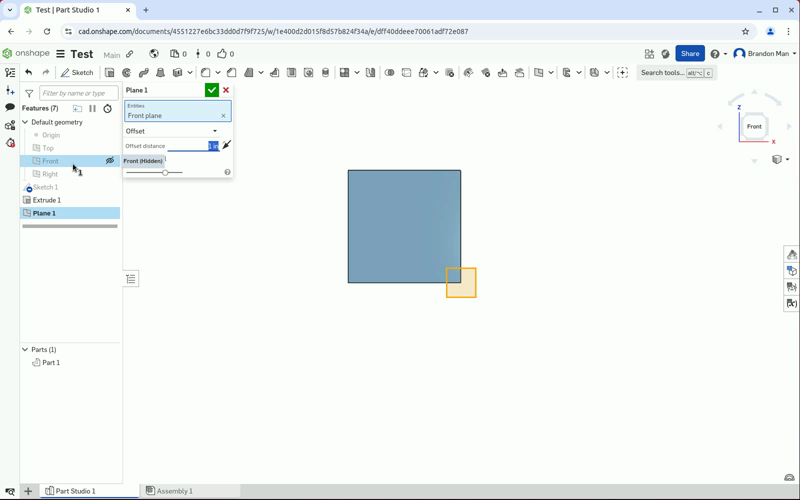
text(23.108)
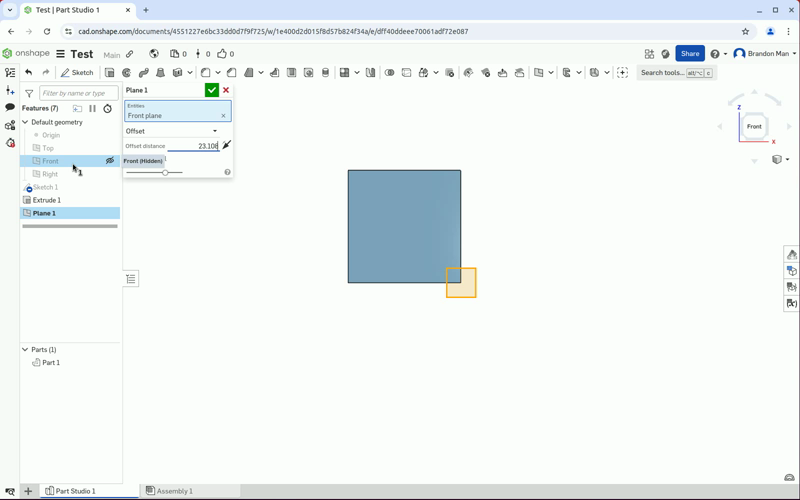
key(enter, 2)
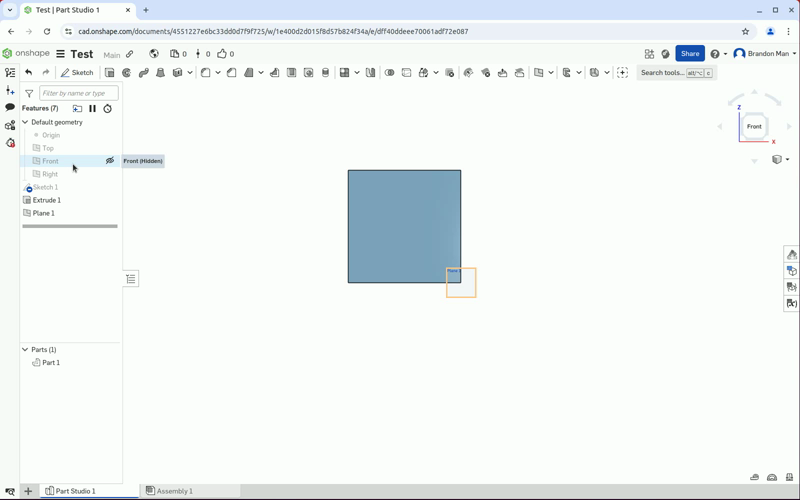
key(shift+s)
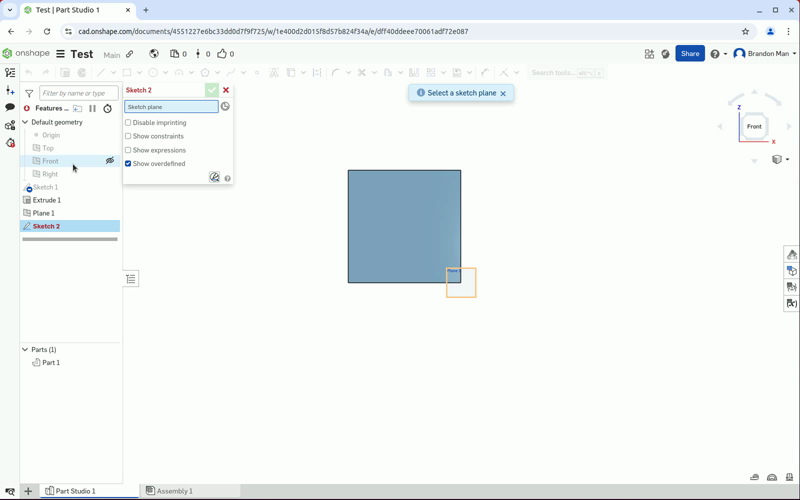
mouse_move(73, 215)
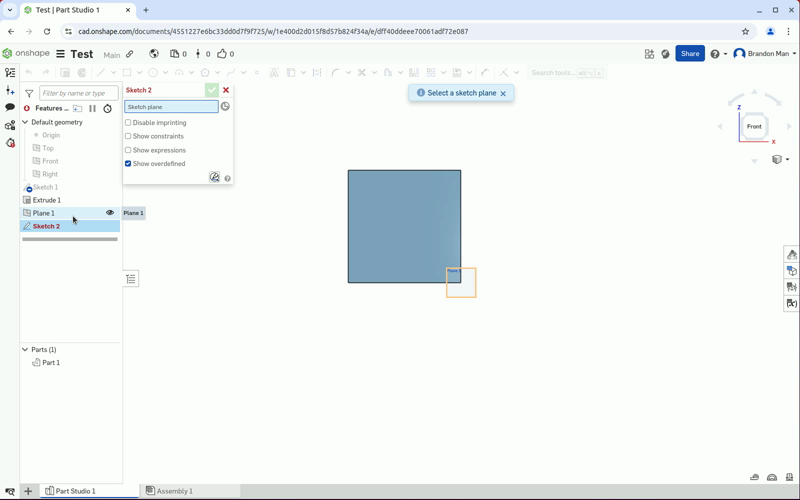
click(73, 215)
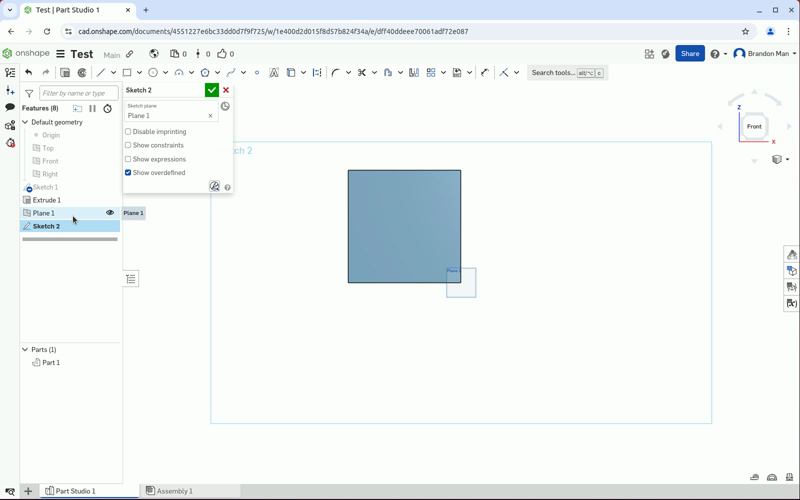
mouse_move(73, 352)
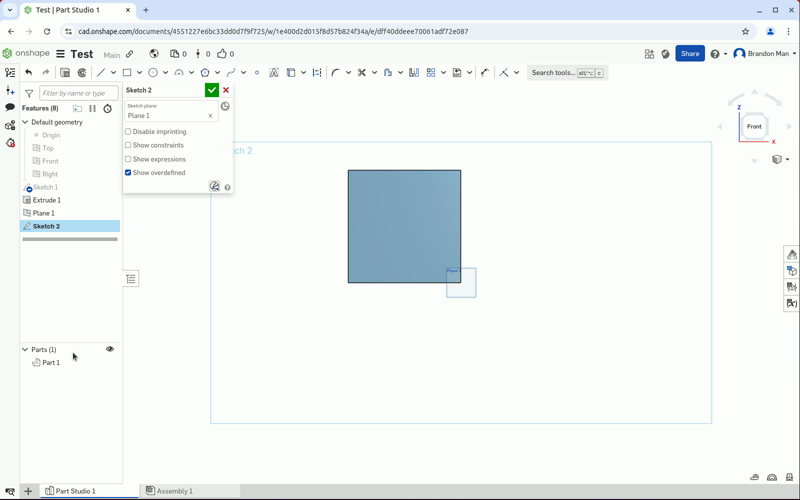
key(y)
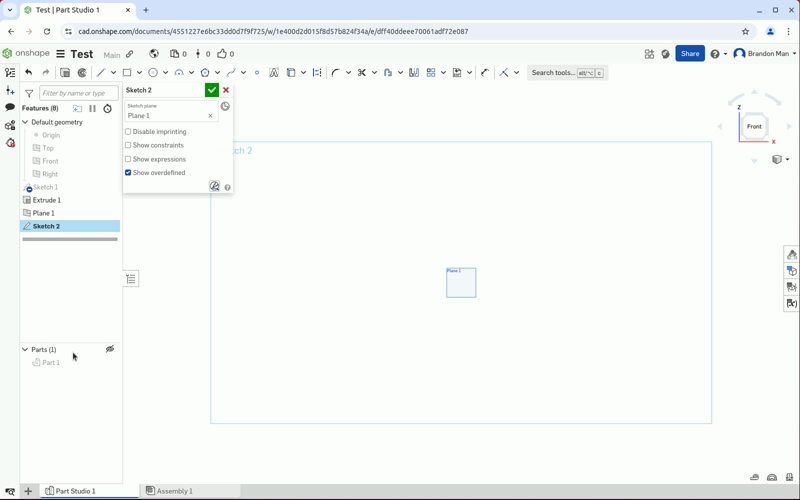
key(l)
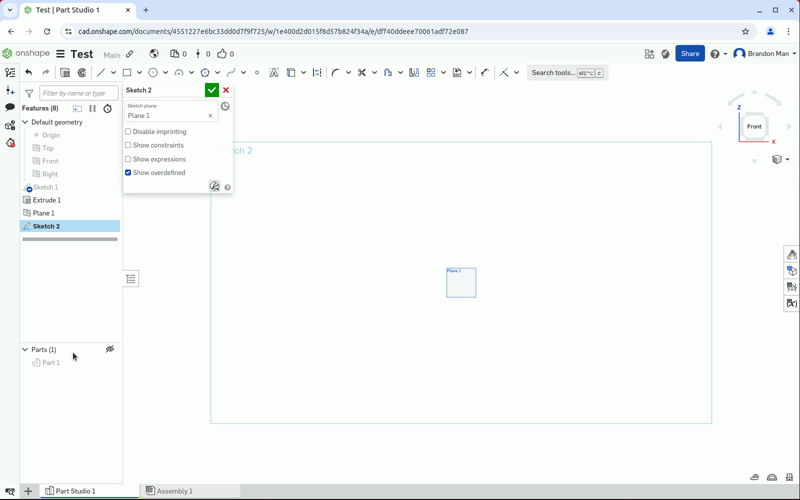
key_down(shift)
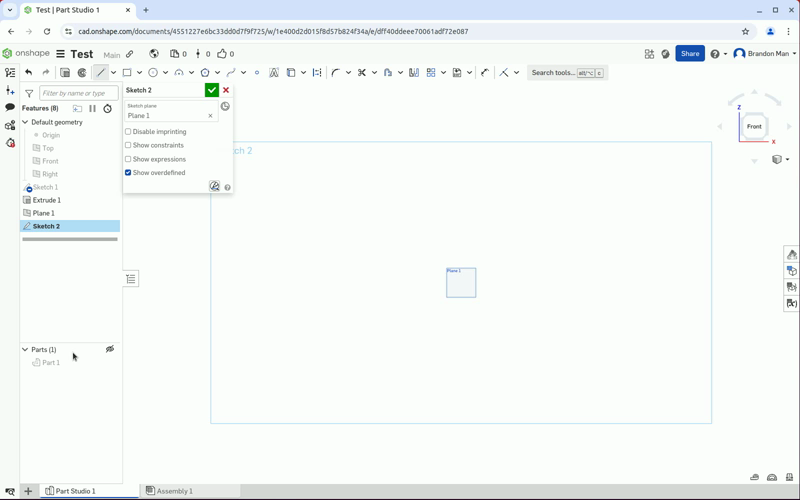
mouse_move(348, 226)
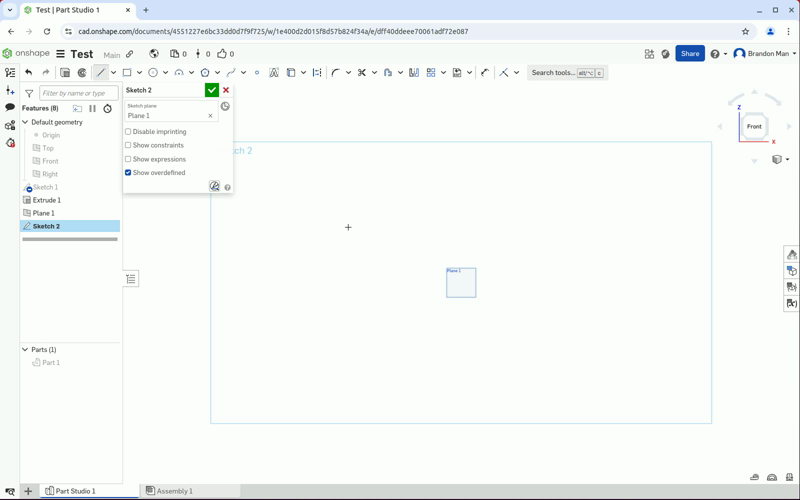
click(348, 226)
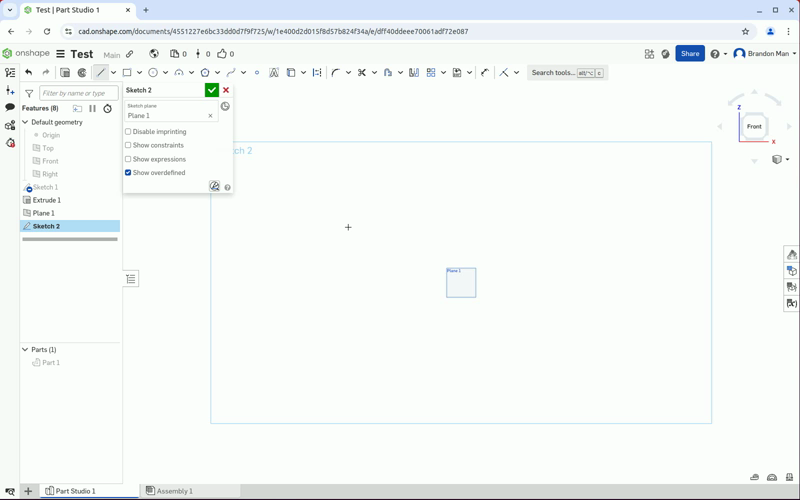
key_up(shift)
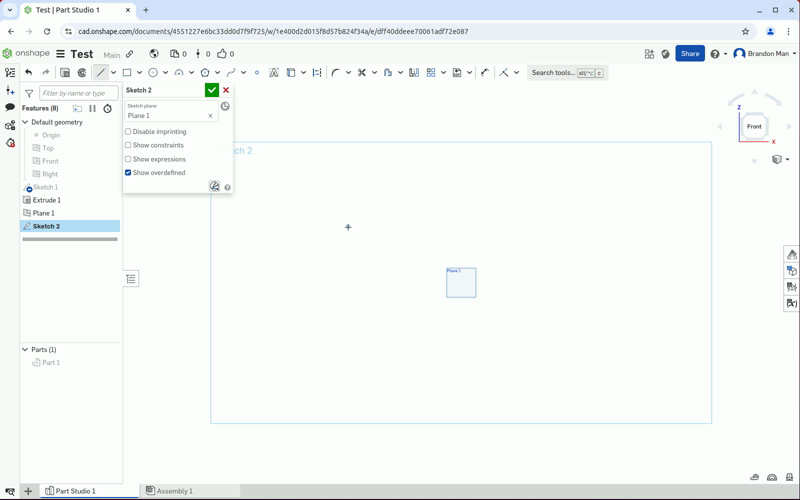
key_down(shift)
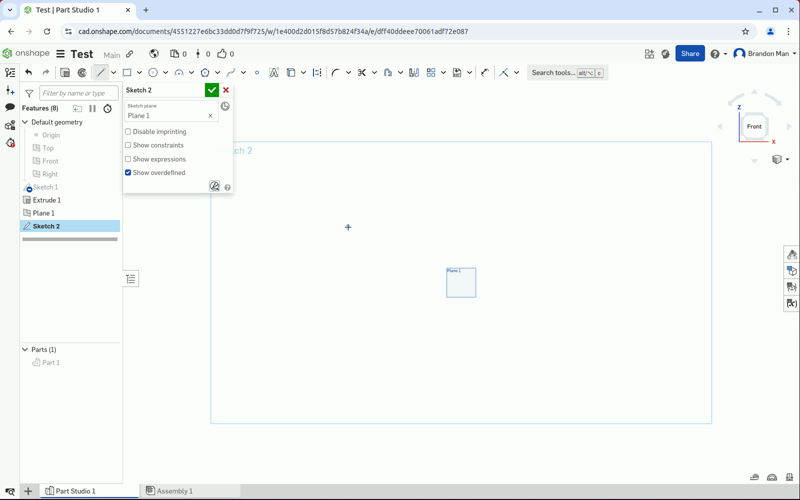
mouse_move(378, 226)
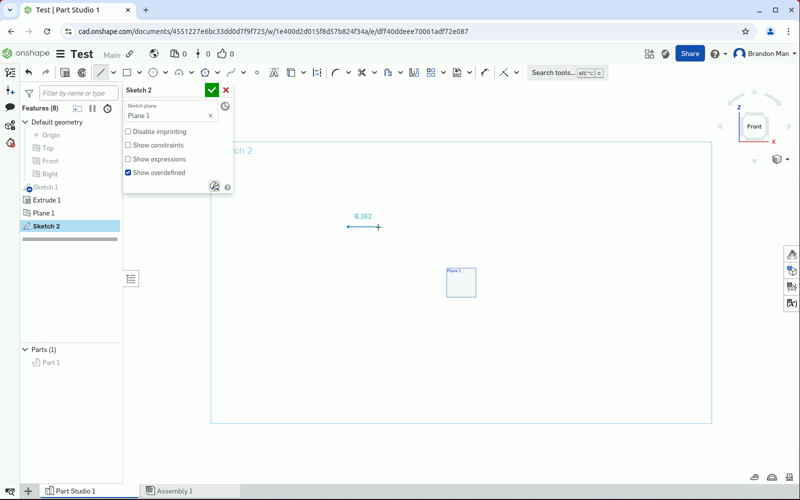
mouse_move(404, 226)
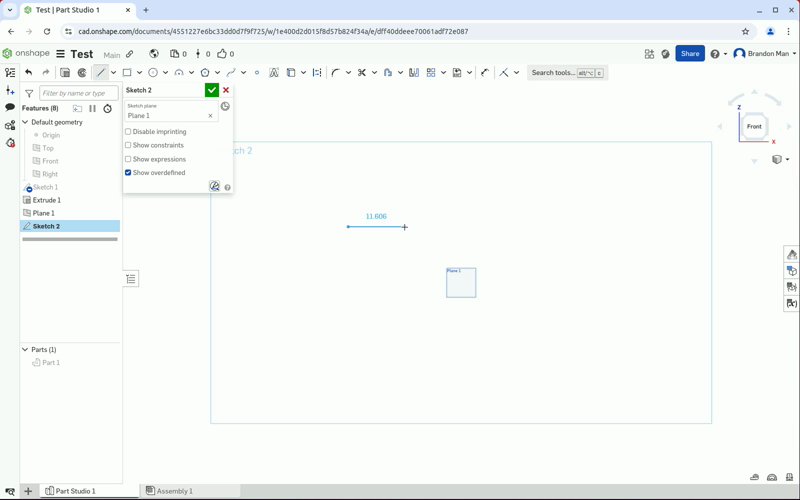
click(404, 226)
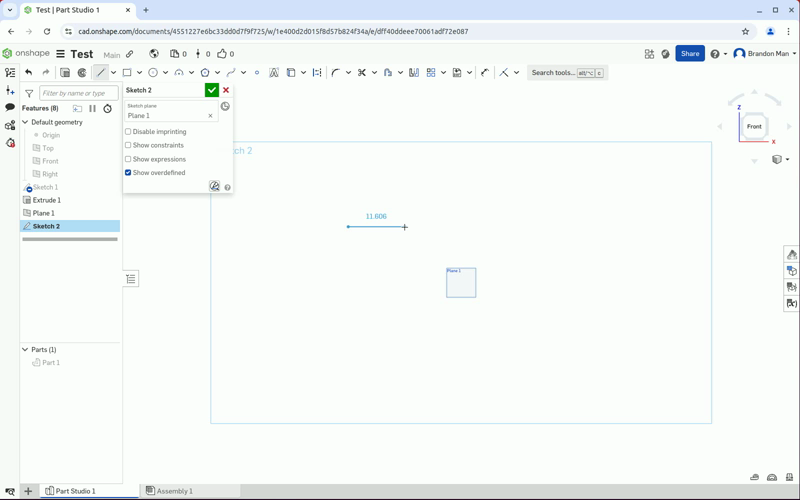
key_up(shift)
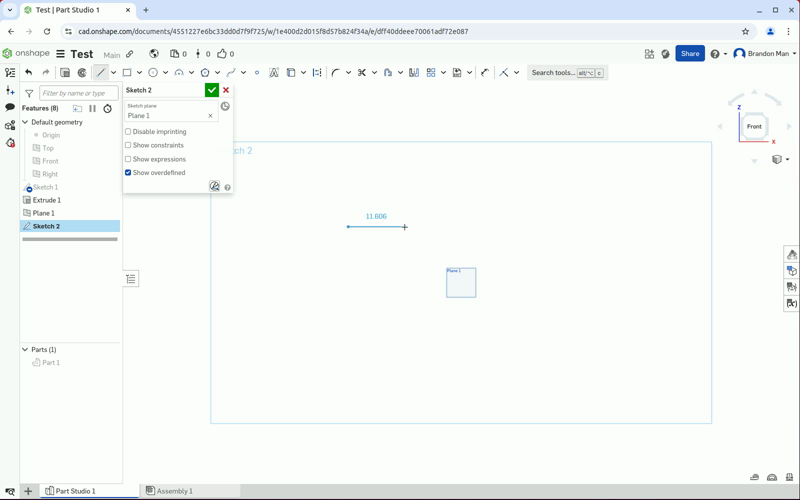
key_down(shift)
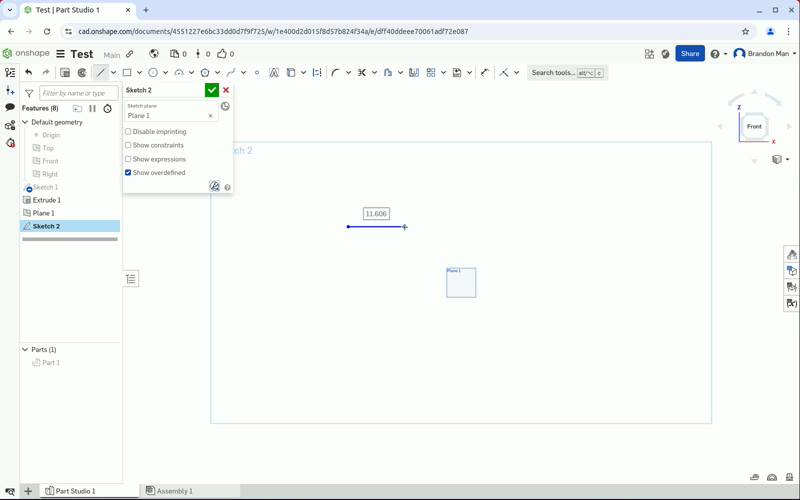
mouse_move(434, 226)
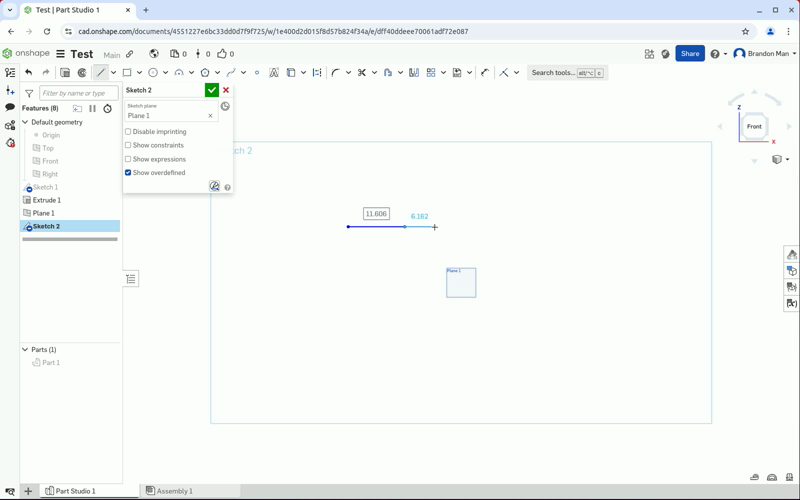
mouse_move(404, 169)
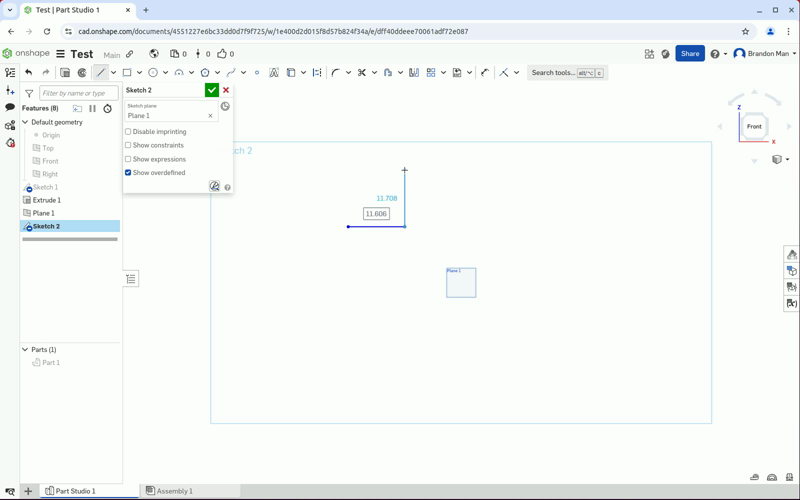
click(404, 169)
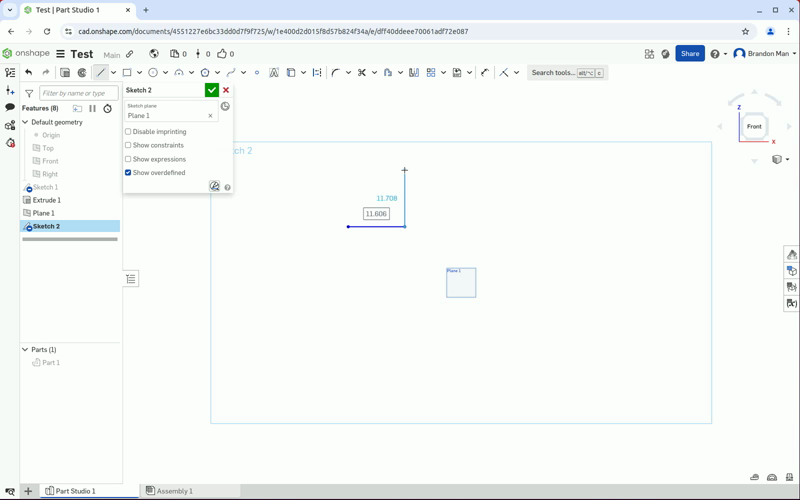
key_up(shift)
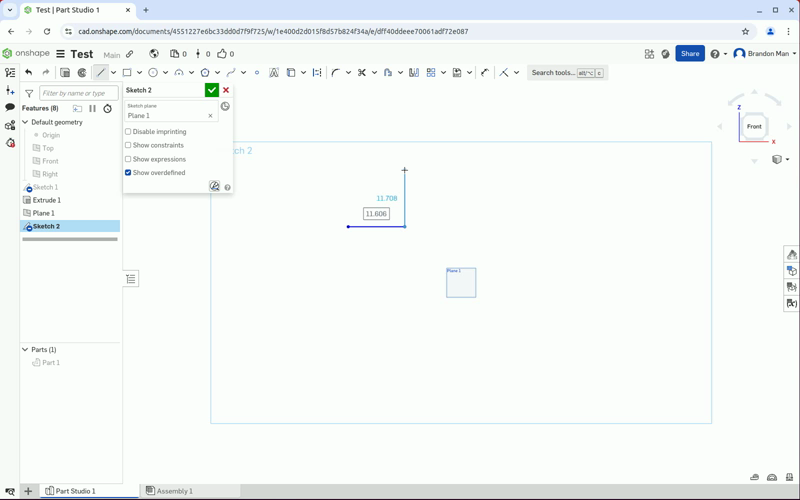
key_down(shift)
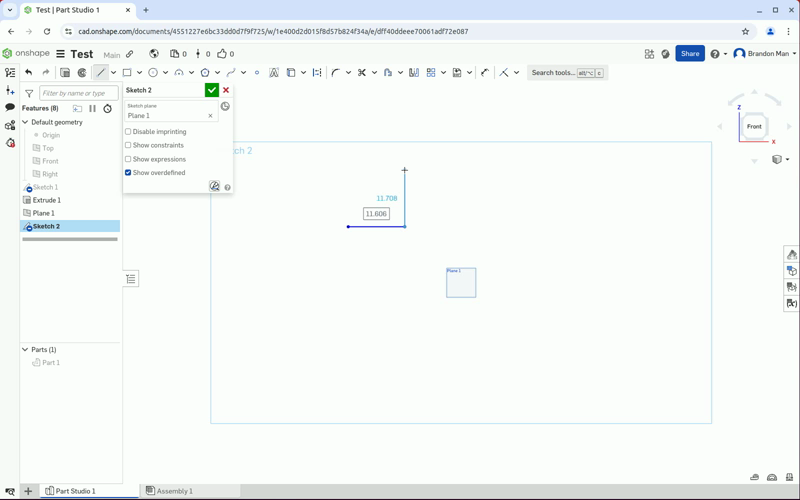
mouse_move(434, 169)
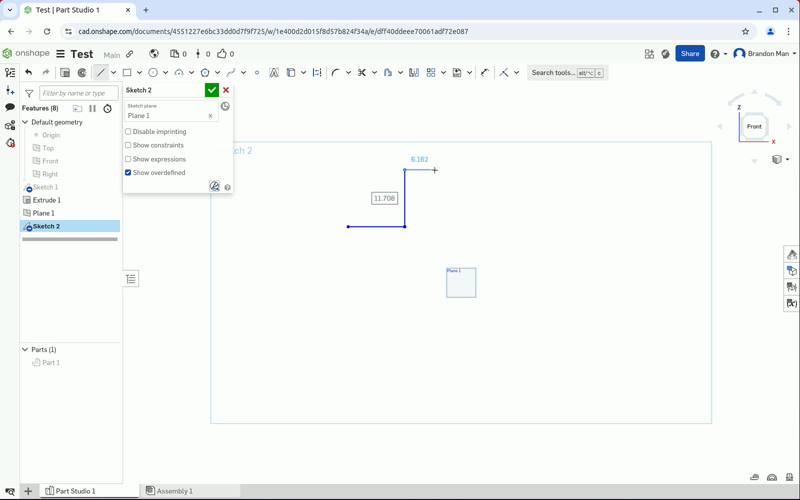
mouse_move(348, 169)
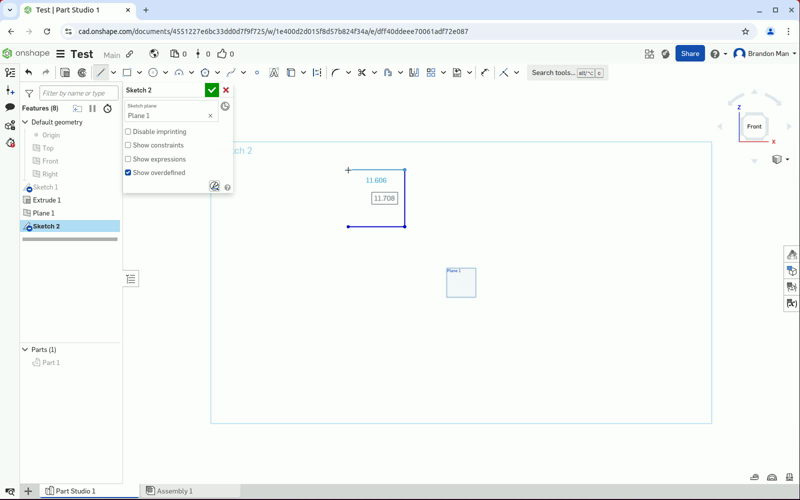
click(348, 169)
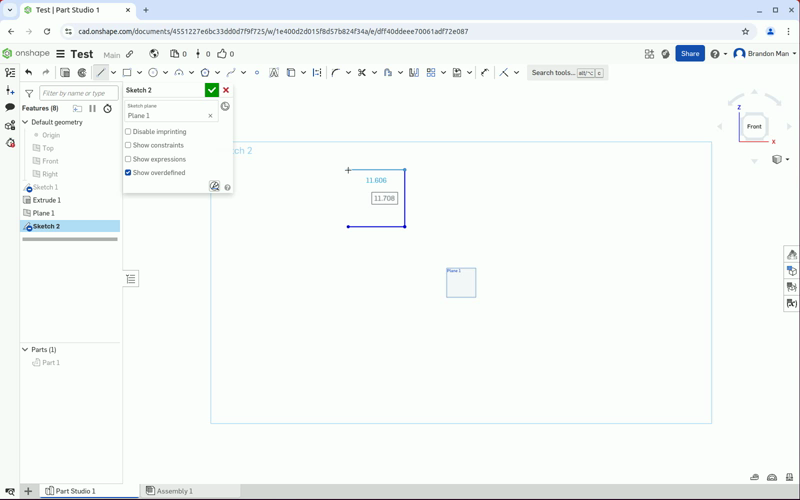
key_up(shift)
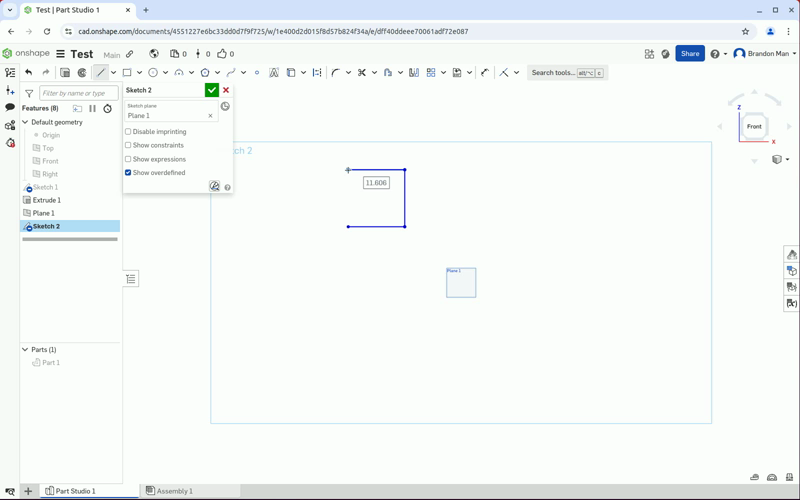
mouse_move(378, 169)
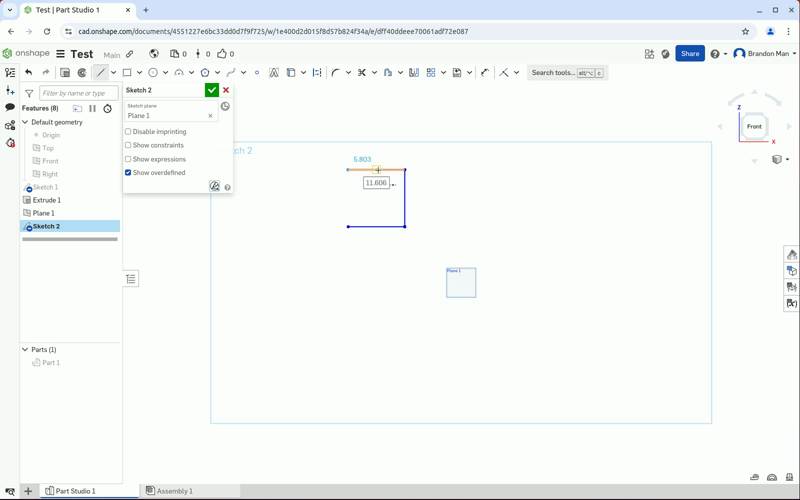
key_down(shift)
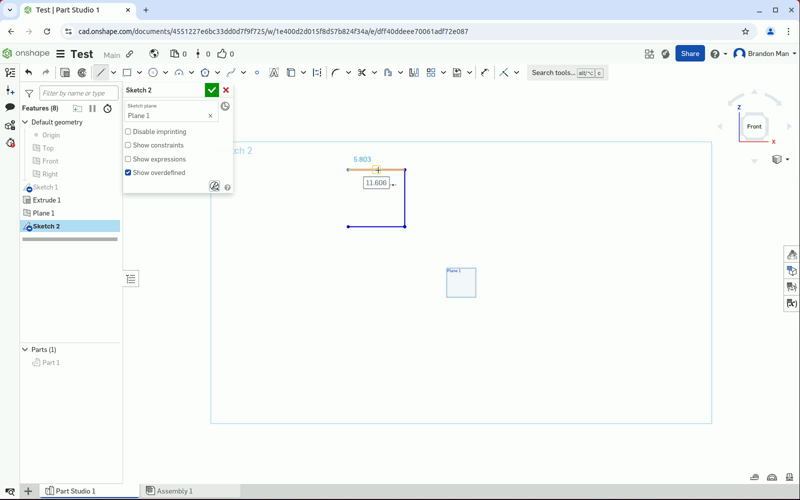
mouse_move(348, 226)
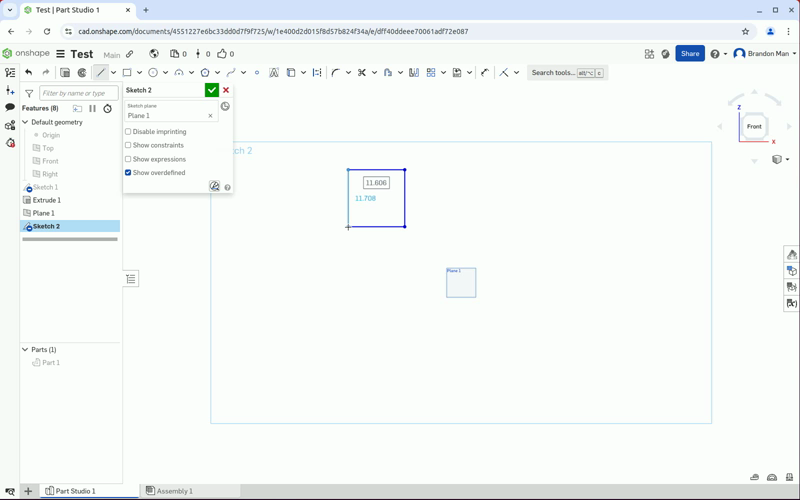
key_up(shift)
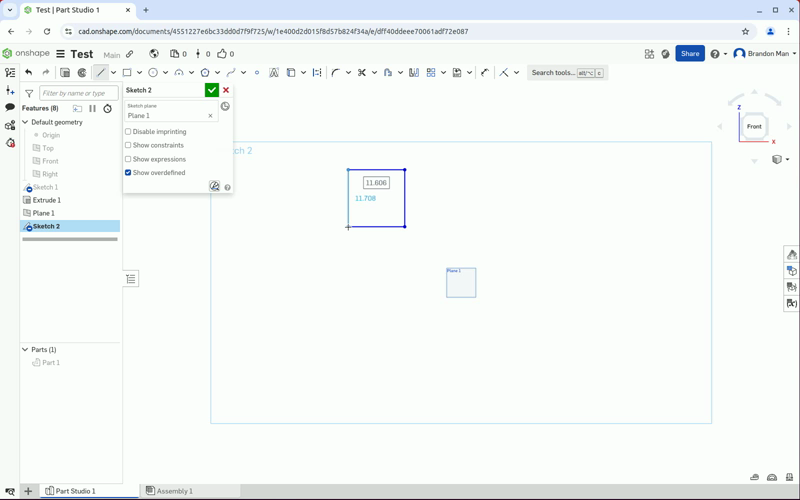
click(348, 226)
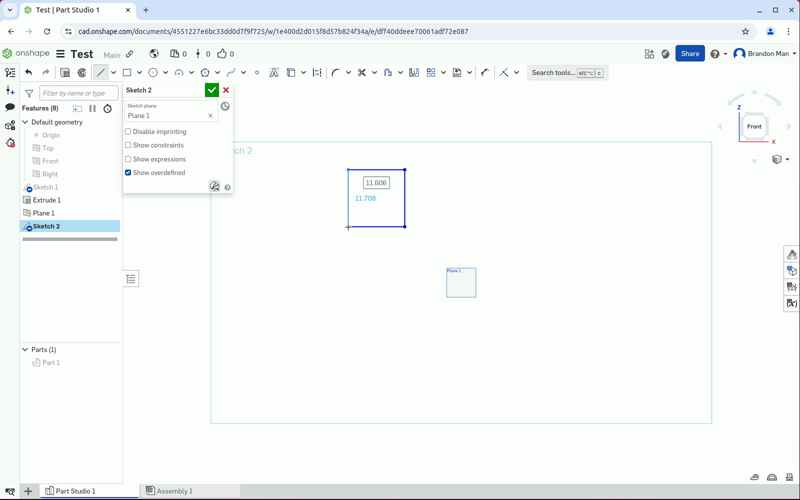
key(esc)
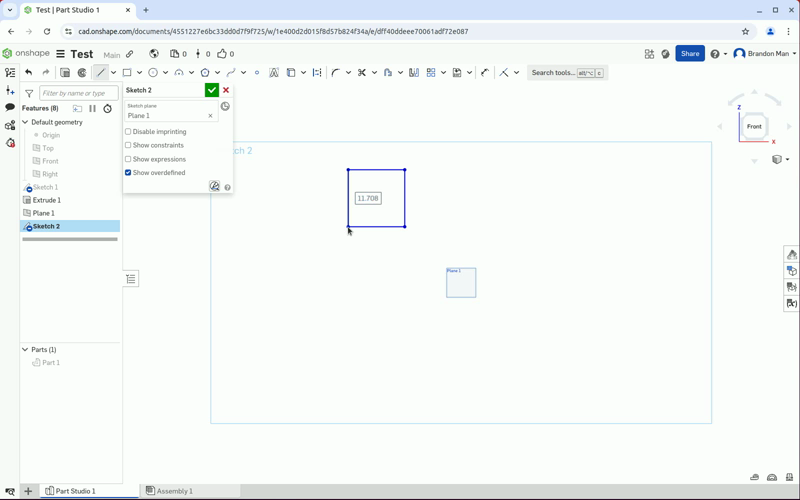
mouse_move(364, 217)
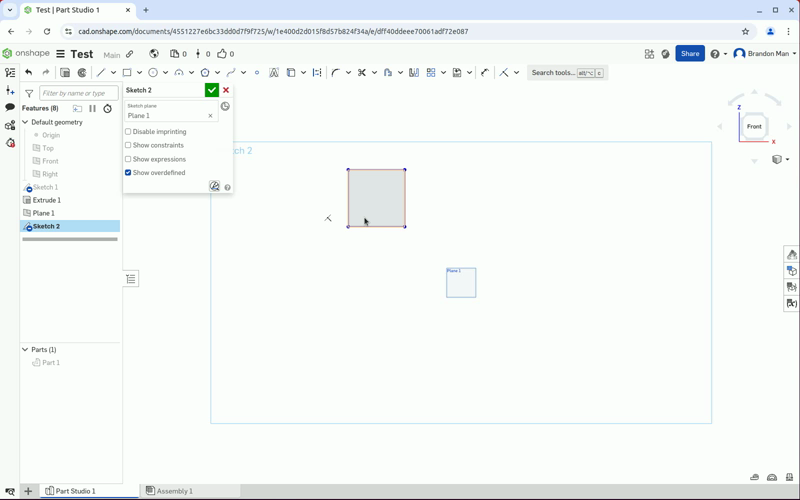
click(364, 217)
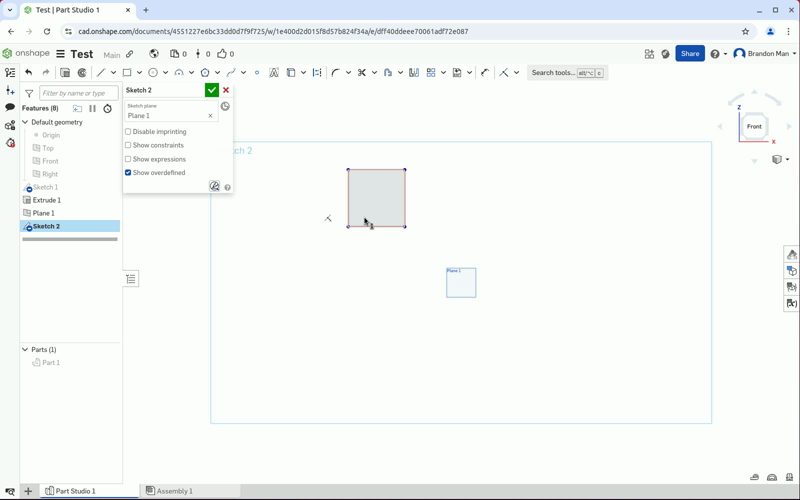
mouse_move(73, 352)
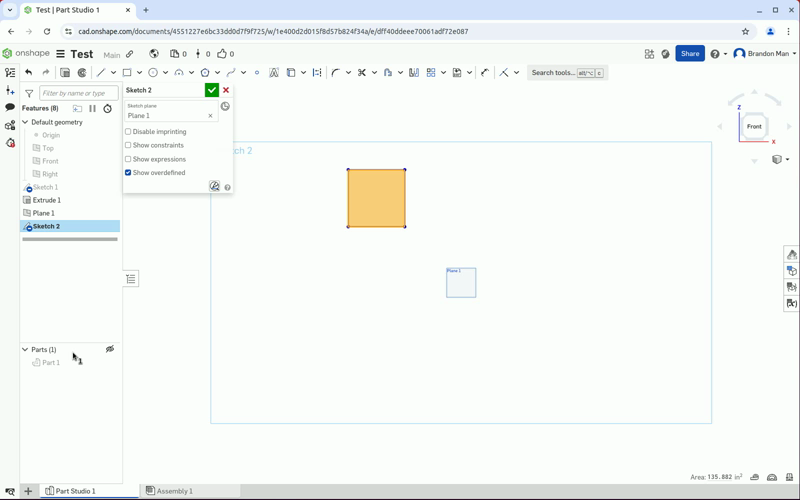
key(shift+y)
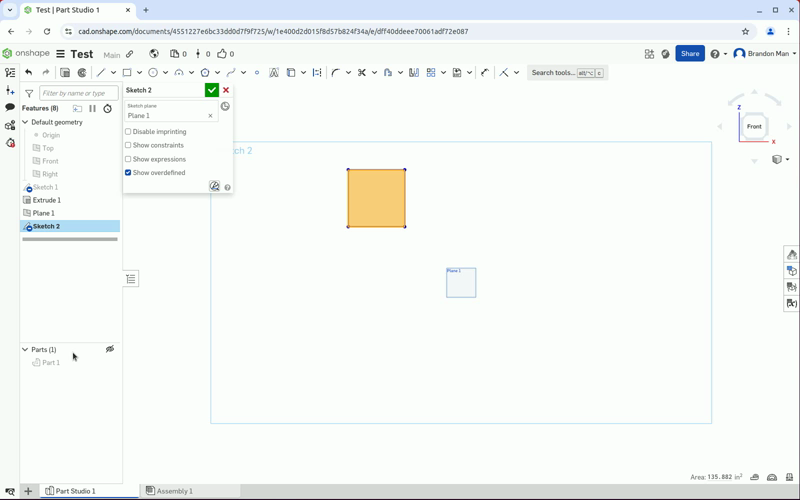
key(shift+e)
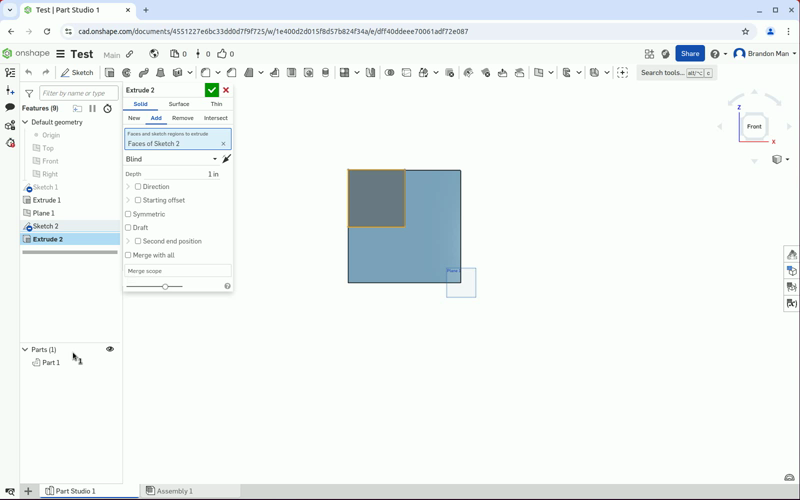
mouse_move(143, 106)
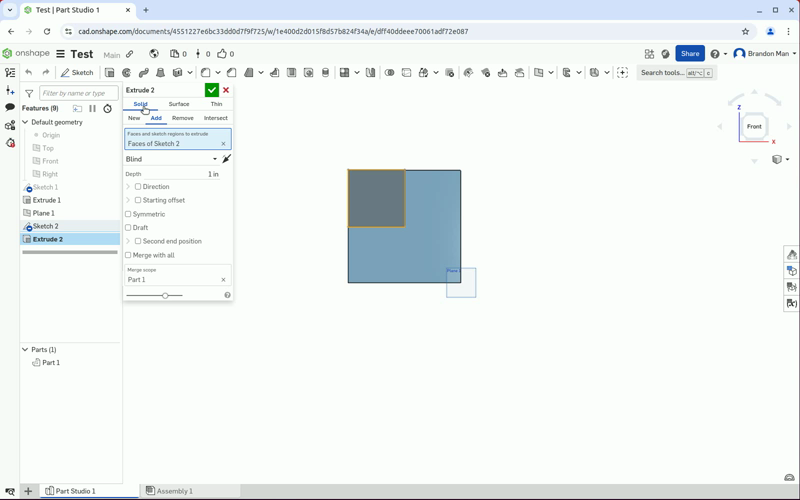
click(143, 106)
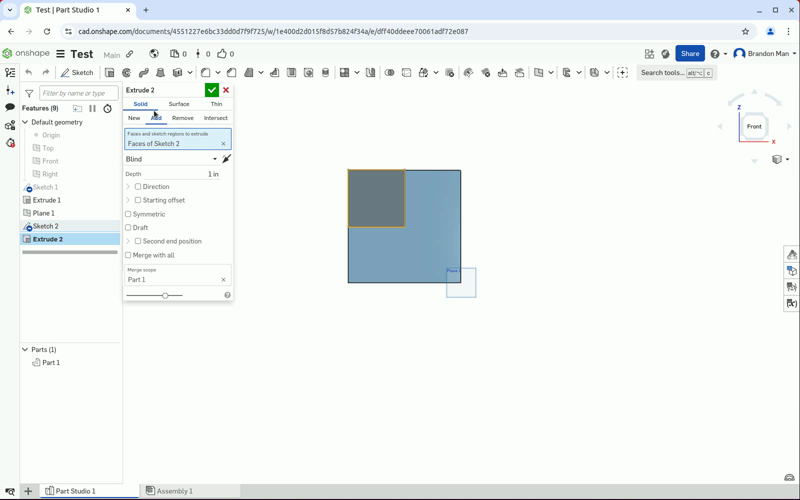
mouse_move(186, 120)
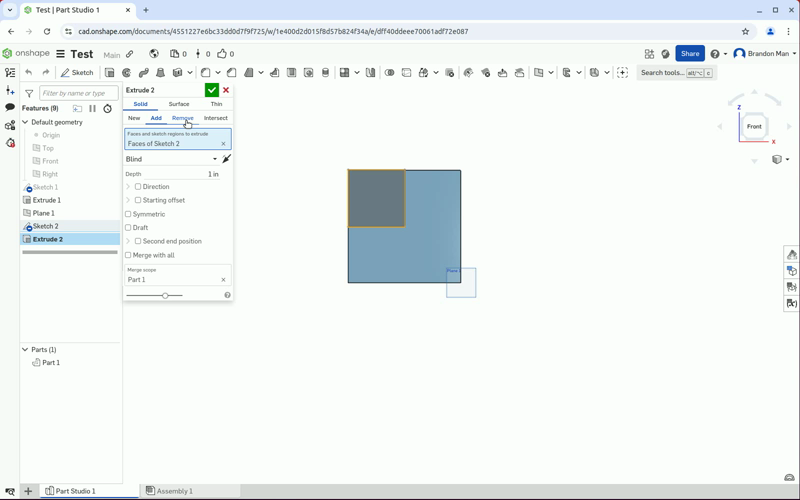
click(186, 120)
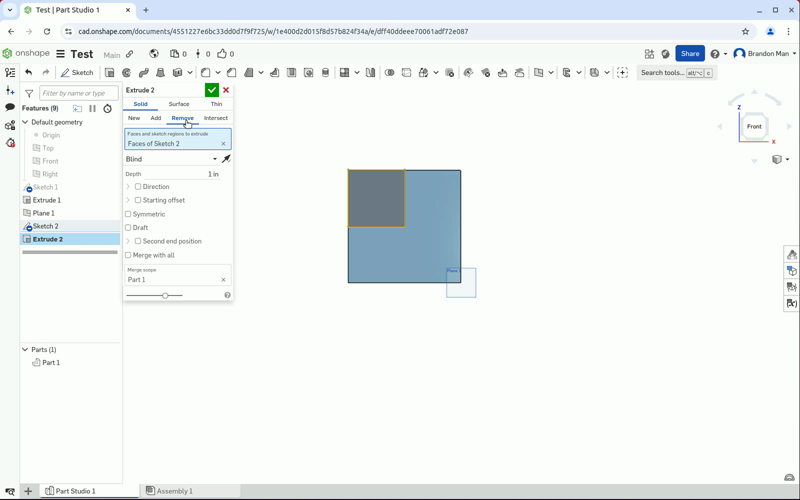
key(tab, 4)
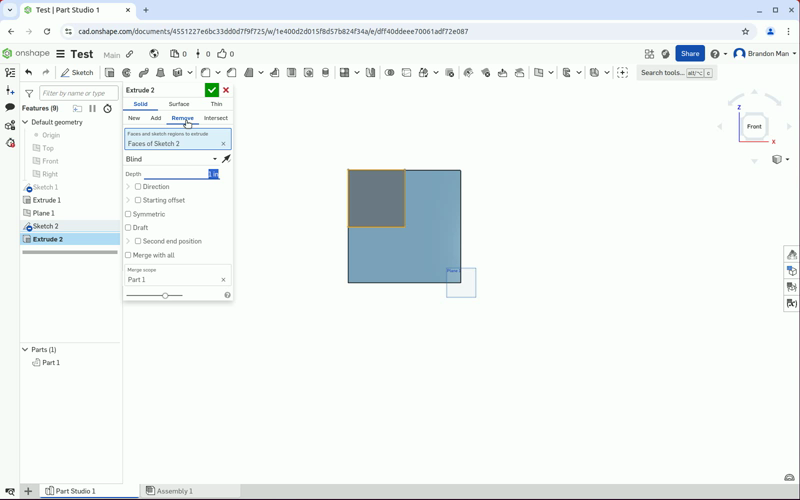
text(11.554)
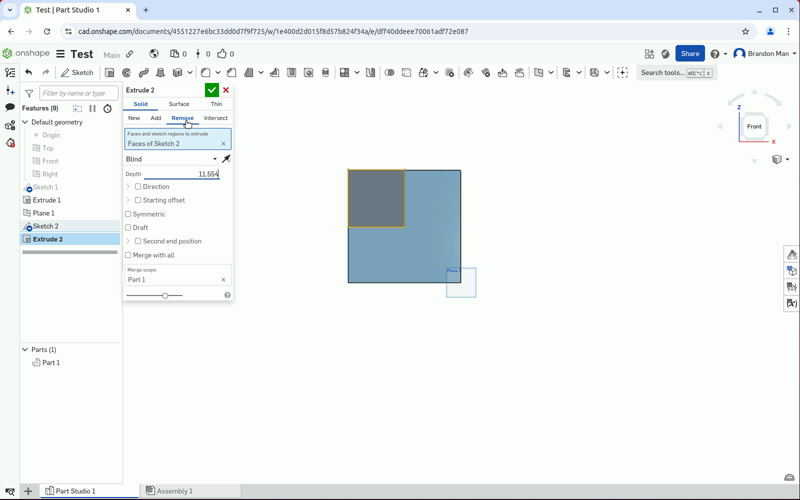
key(tab, 6)
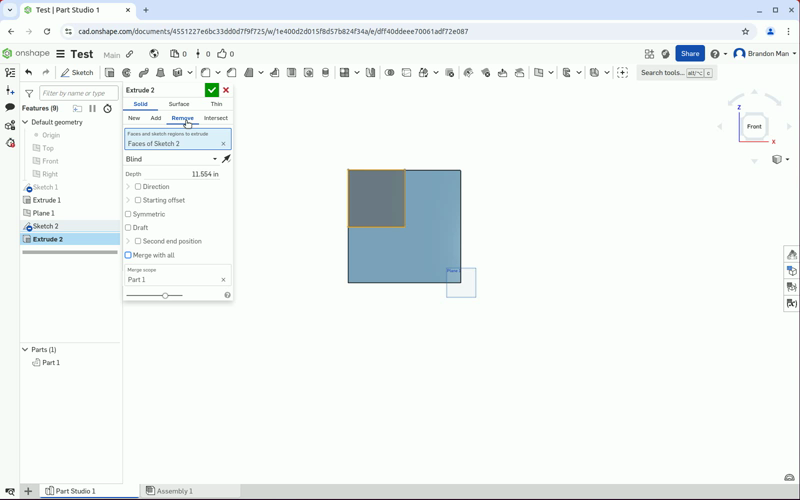
key(space)
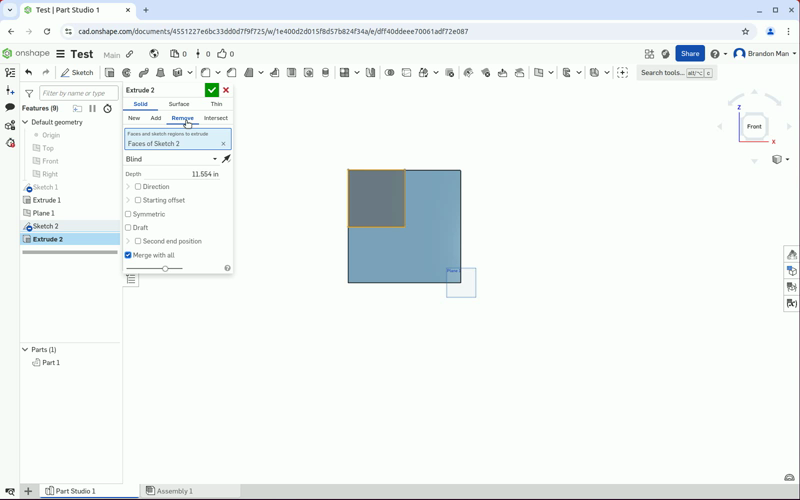
key(enter)
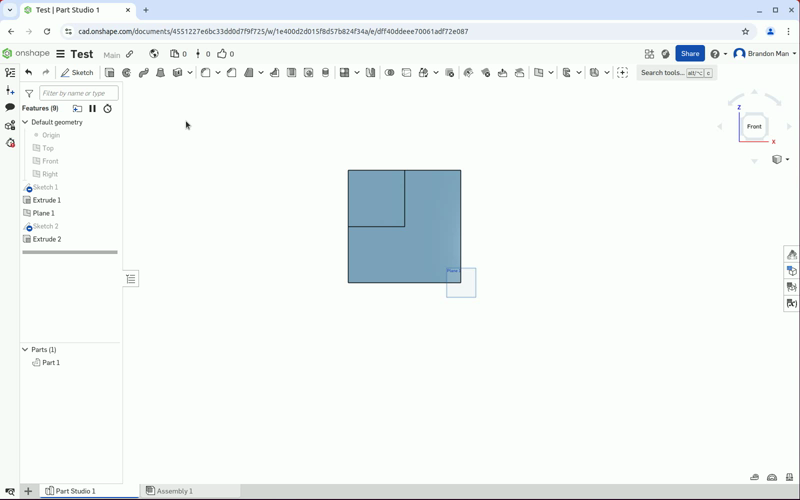
key(shift+h)
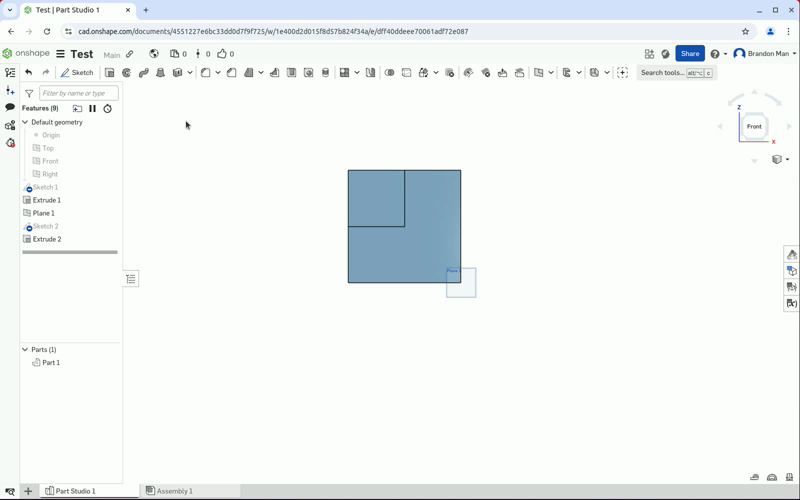
key(shift+h)
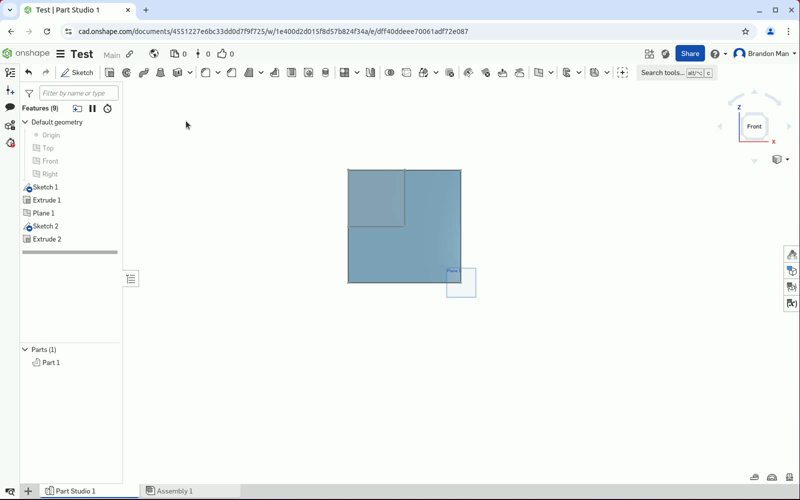
key(shift+7)
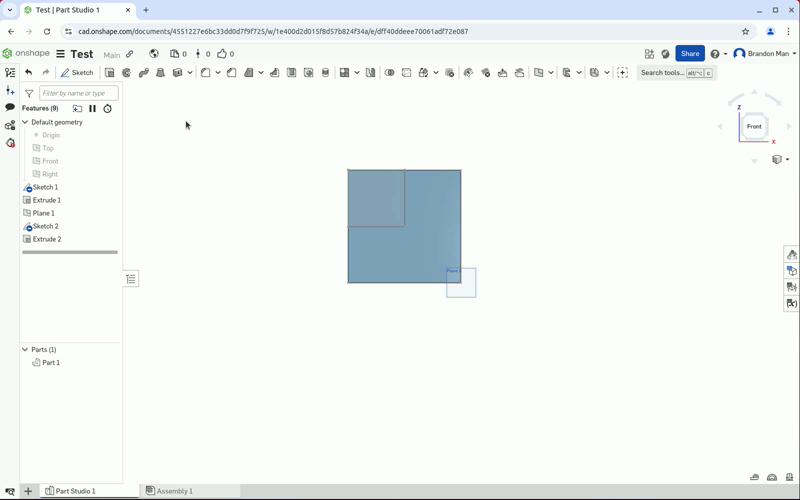
key(left, 2)
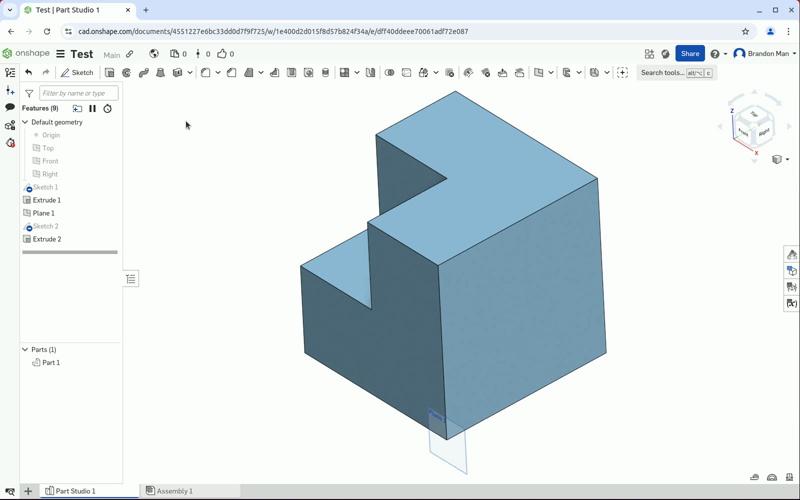
key(down, 2)
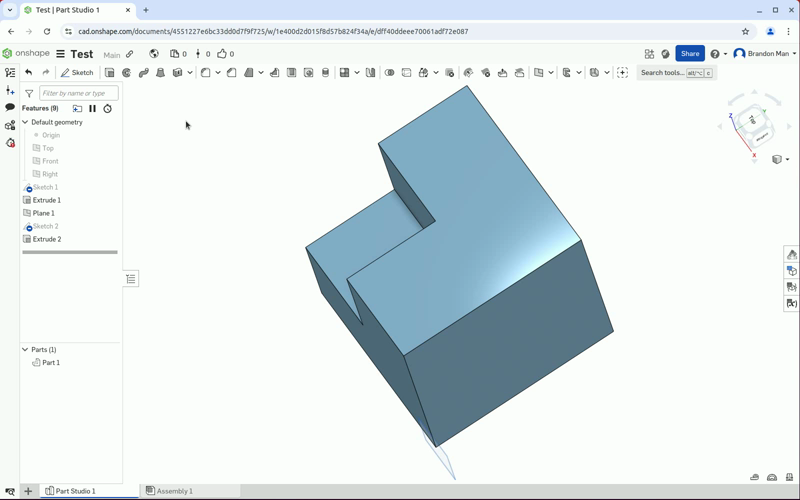
key(up, 2)
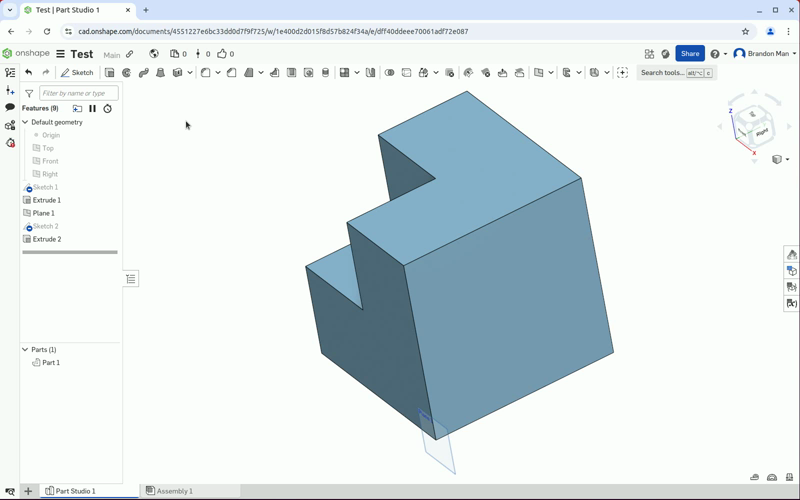
key(right, 2)
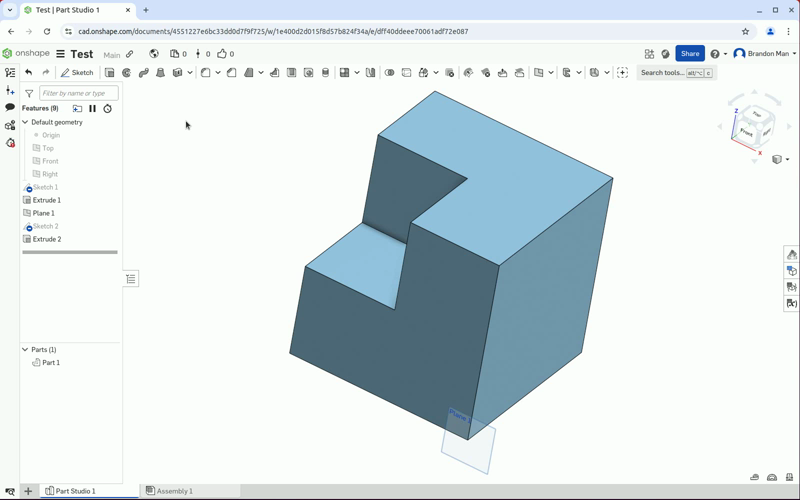
mouse_move(73, 189)
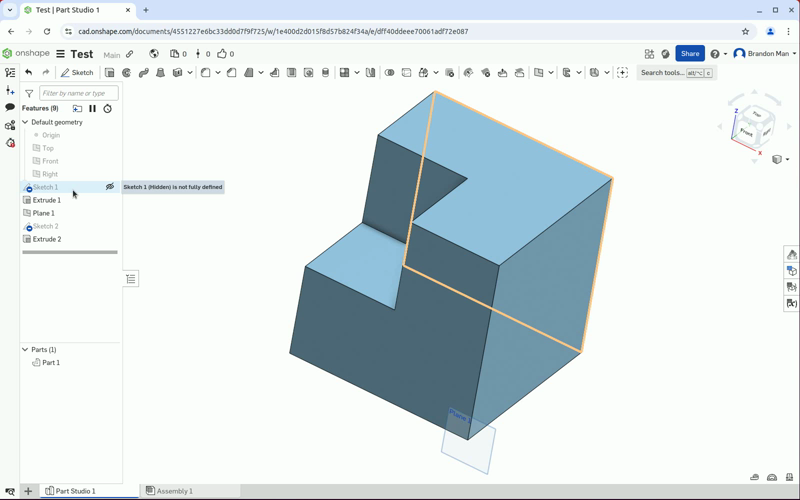
click(73, 189)